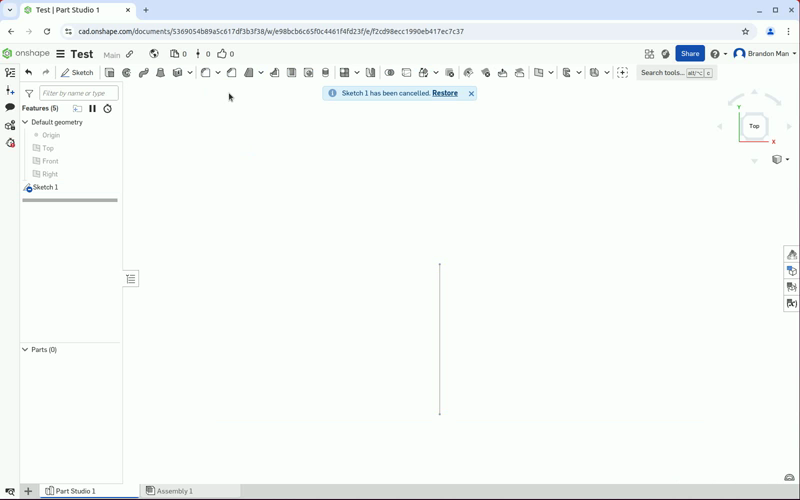
key(shift+h)
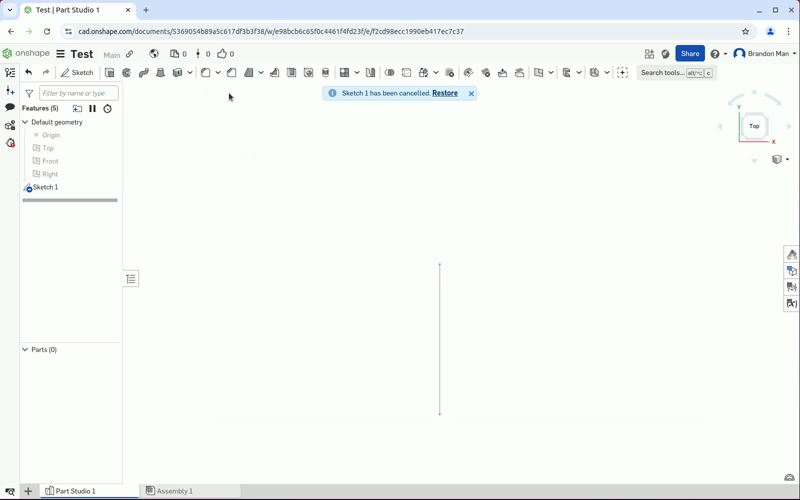
key(shift+s)
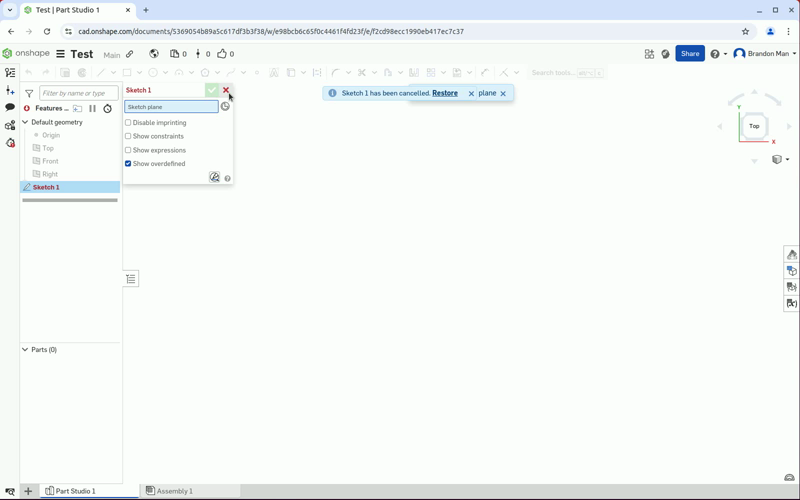
mouse_move(73, 150)
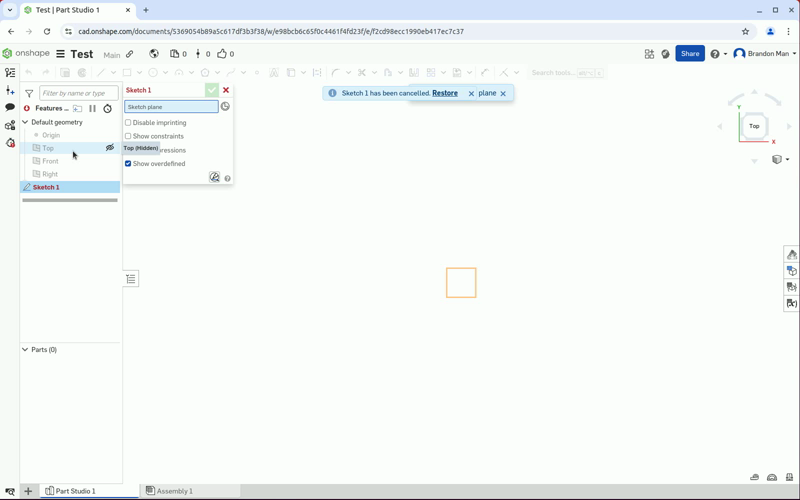
click(73, 150)
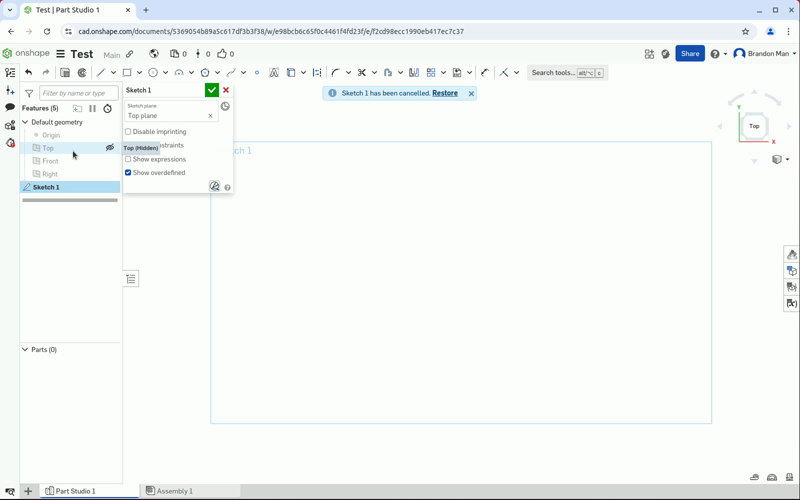
mouse_move(73, 352)
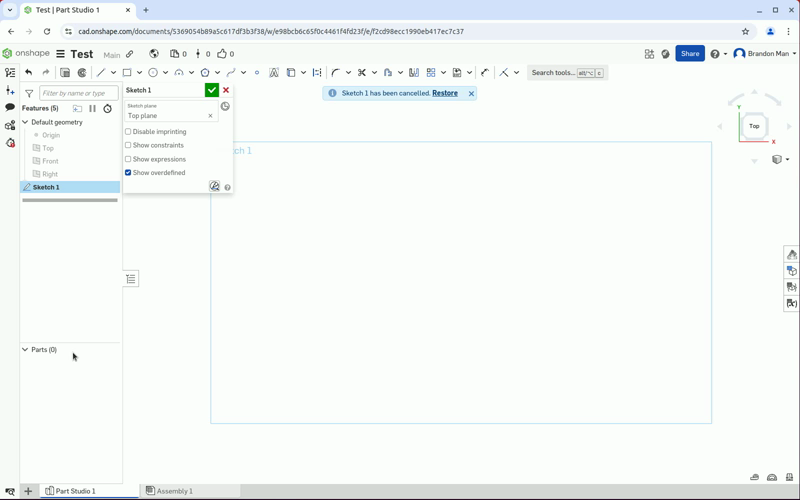
key(y)
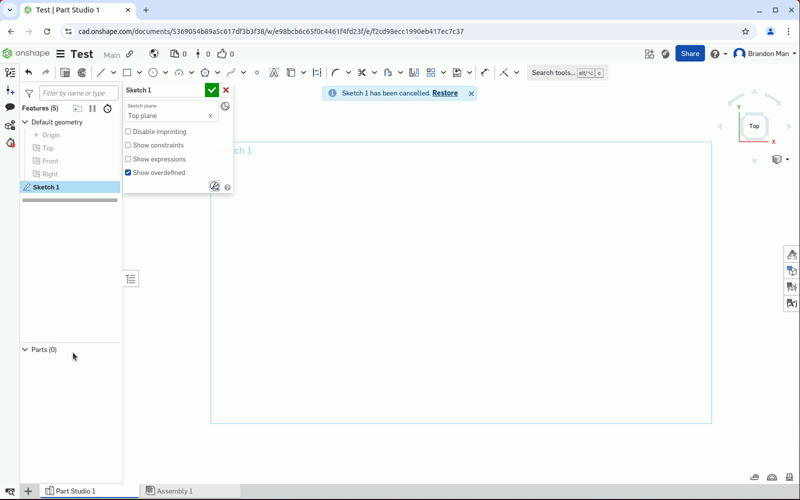
key(l)
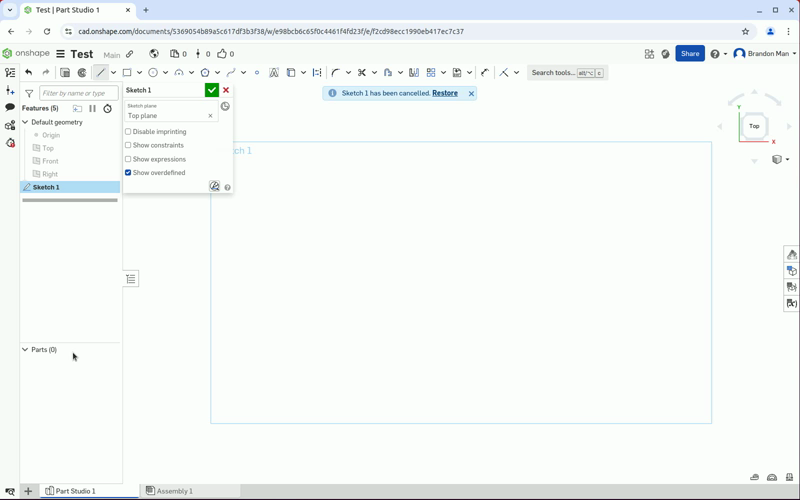
key_down(shift)
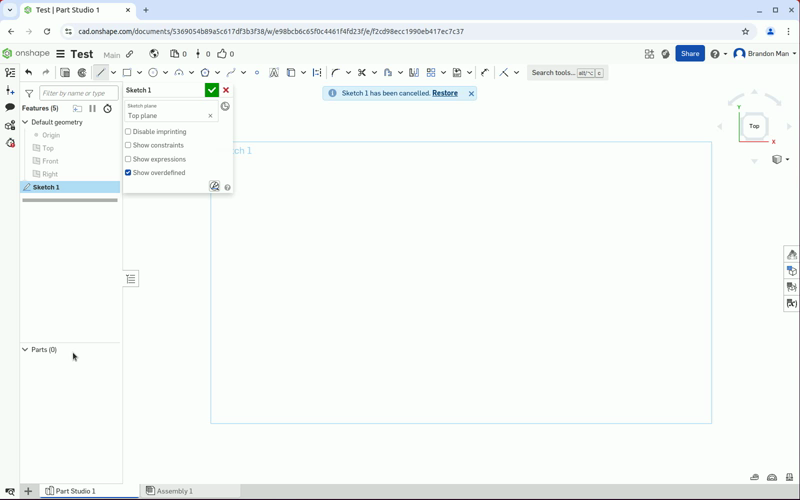
mouse_move(348, 395)
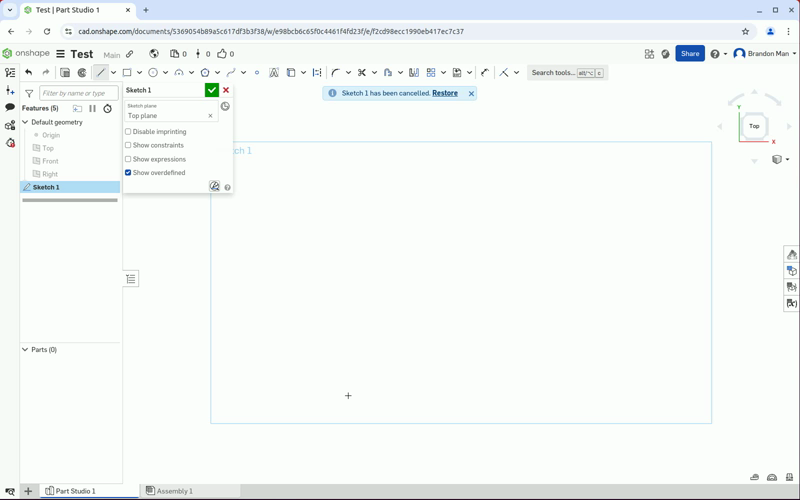
click(348, 395)
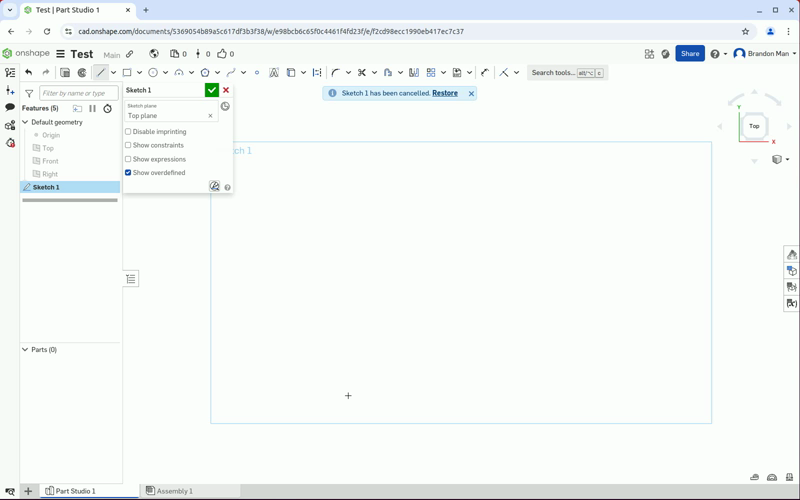
key_up(shift)
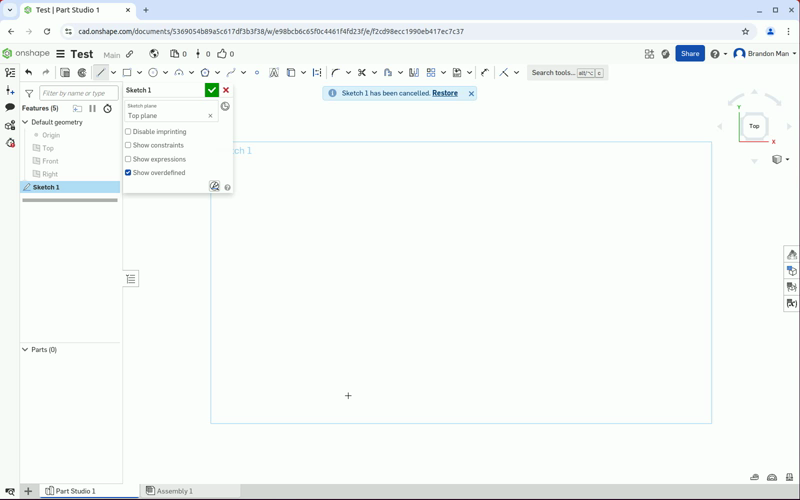
key_down(shift)
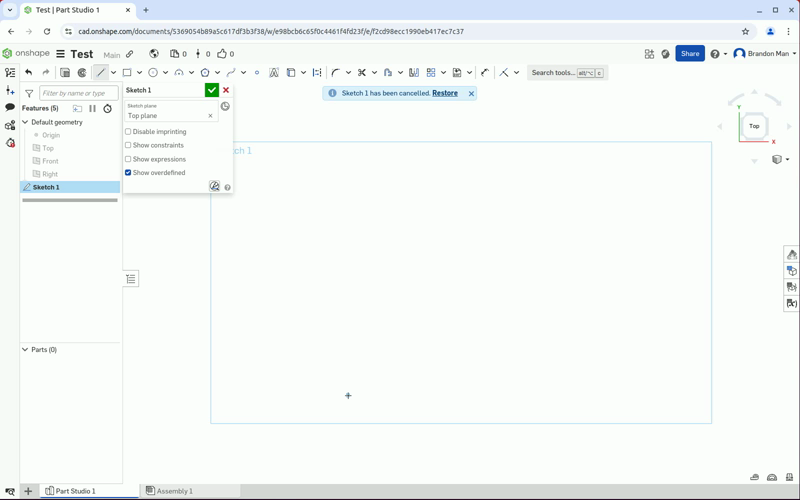
mouse_move(572, 395)
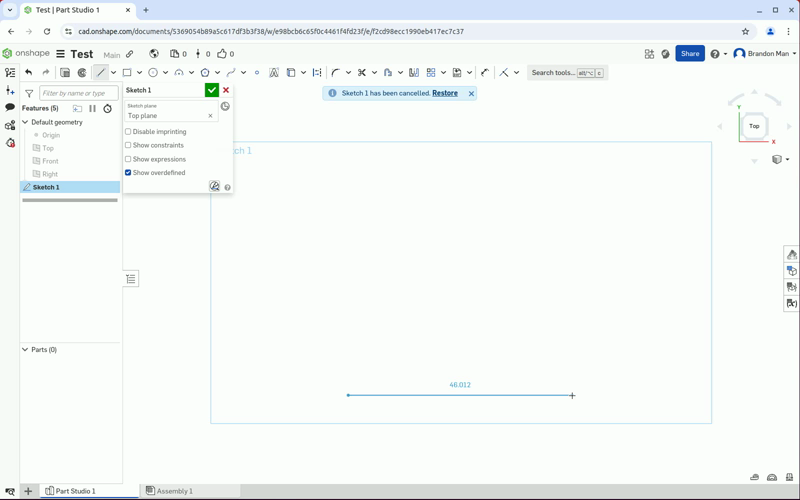
click(572, 395)
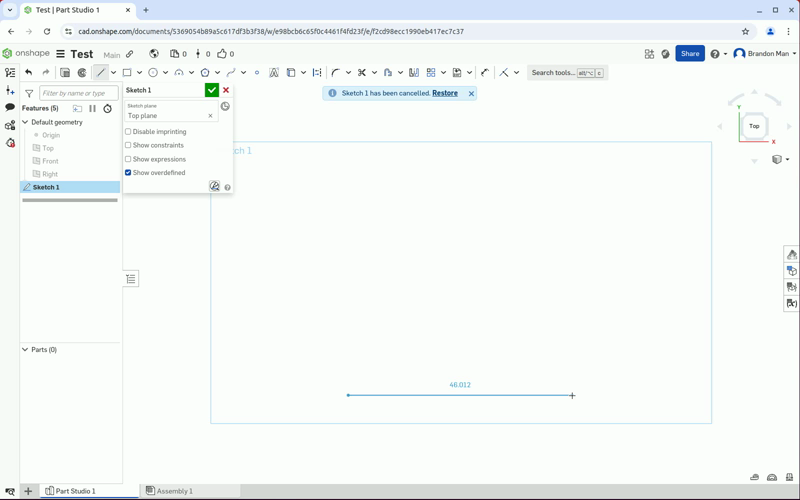
key_up(shift)
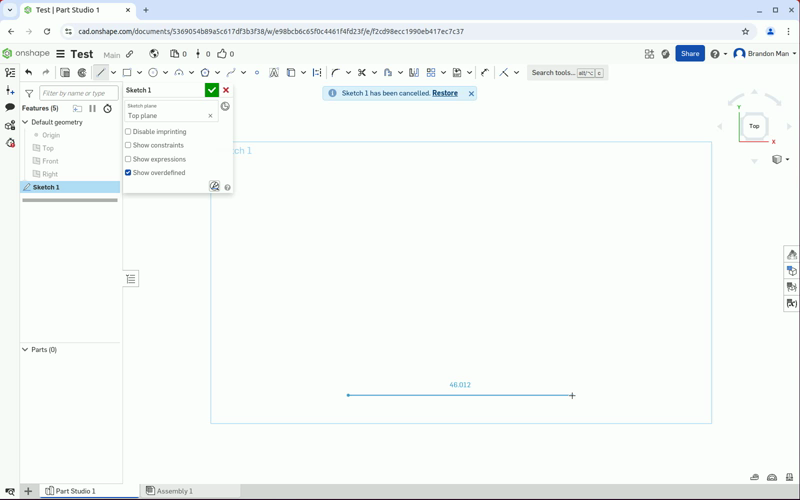
key_down(shift)
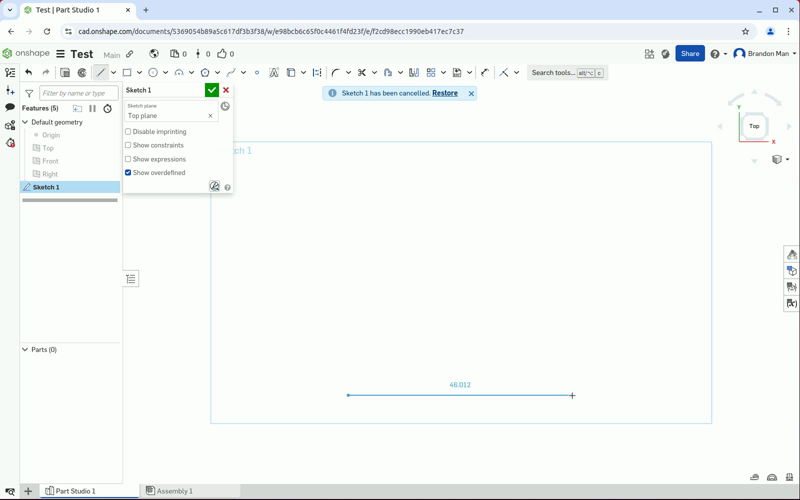
mouse_move(572, 171)
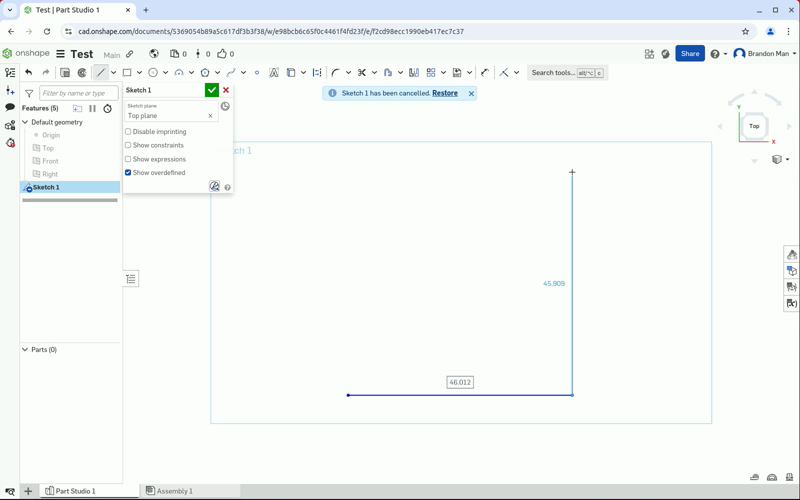
click(572, 171)
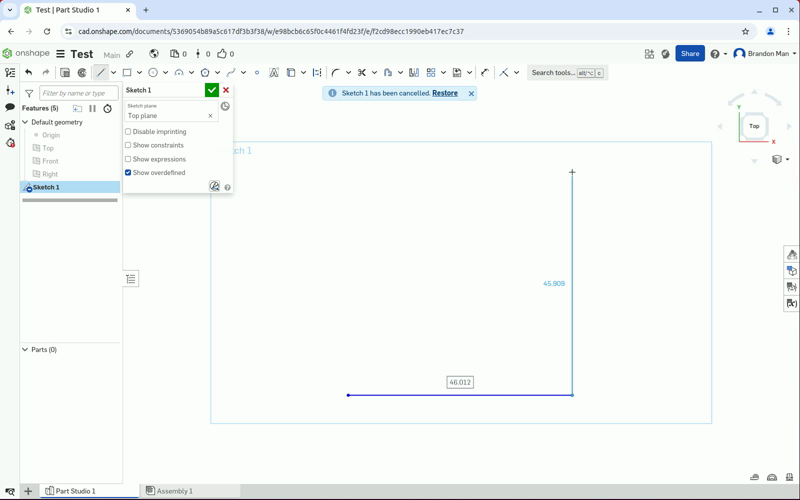
key_up(shift)
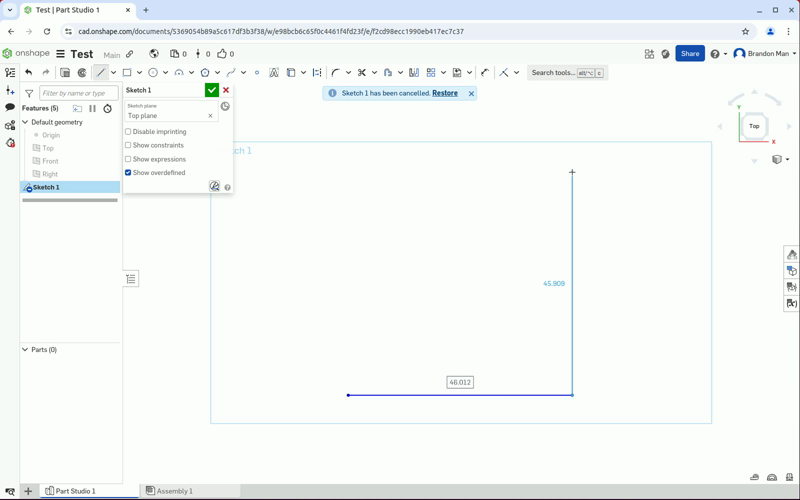
key_down(shift)
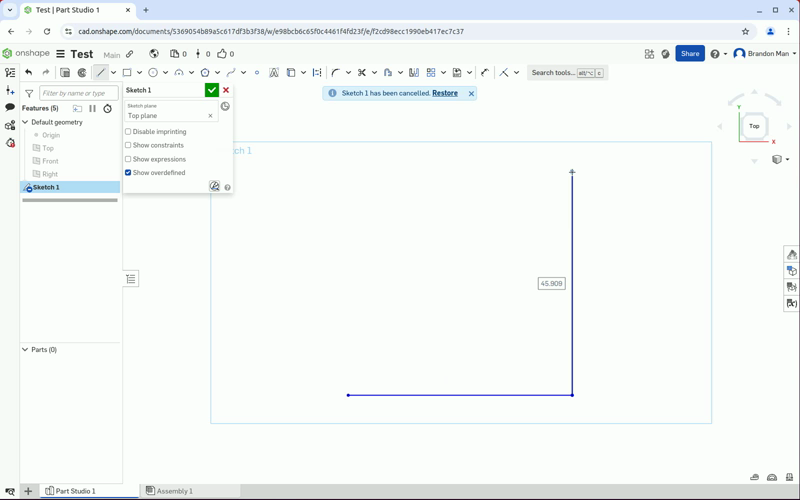
mouse_move(348, 171)
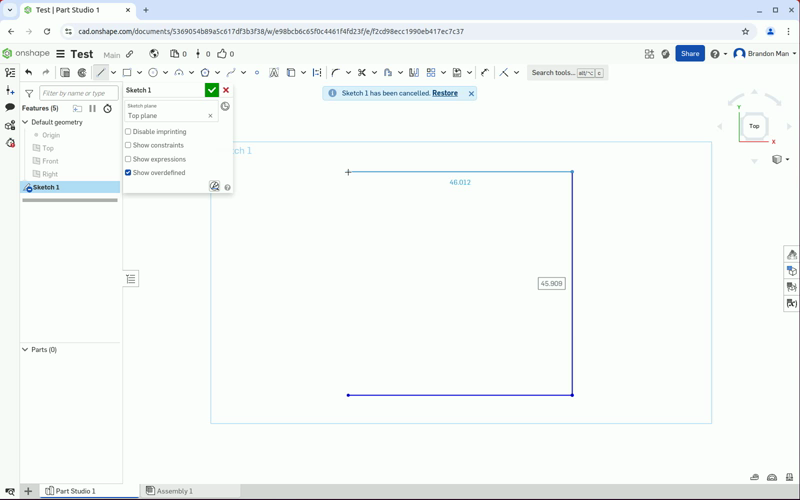
click(348, 171)
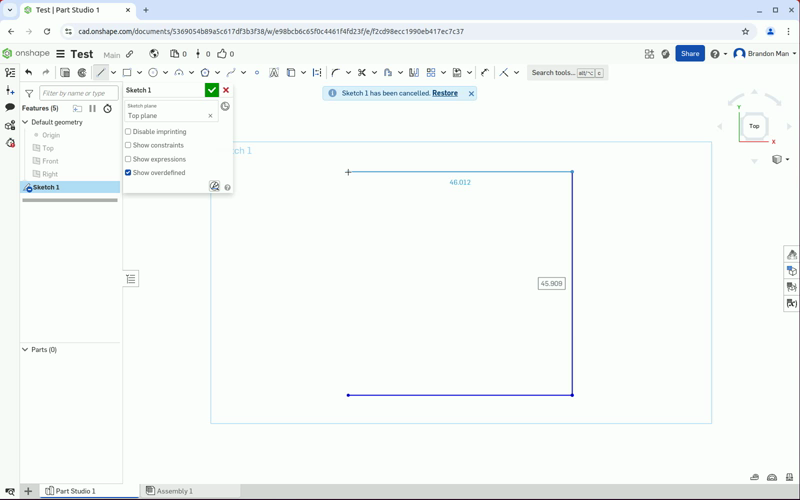
key_up(shift)
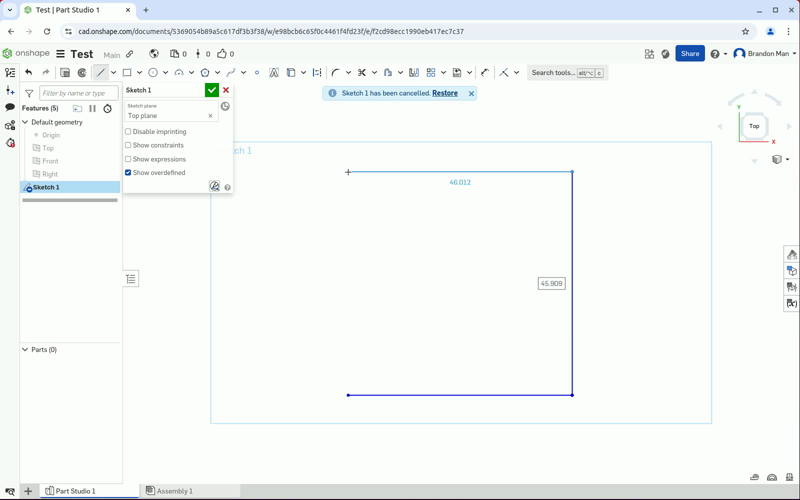
key_down(shift)
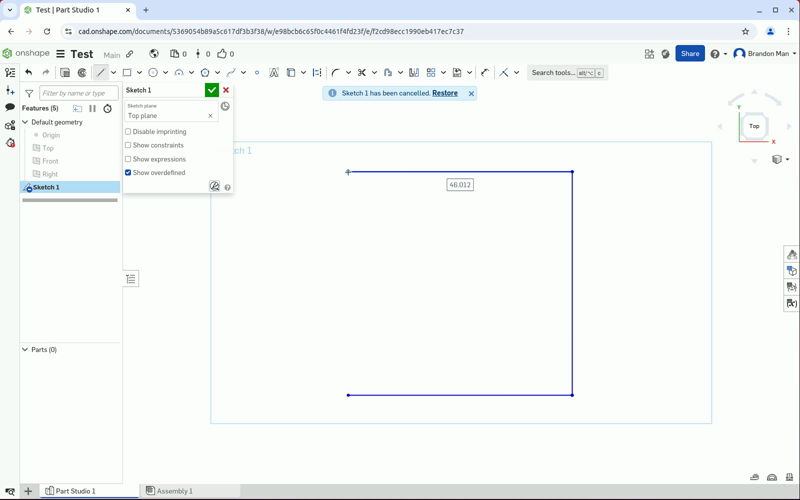
mouse_move(348, 395)
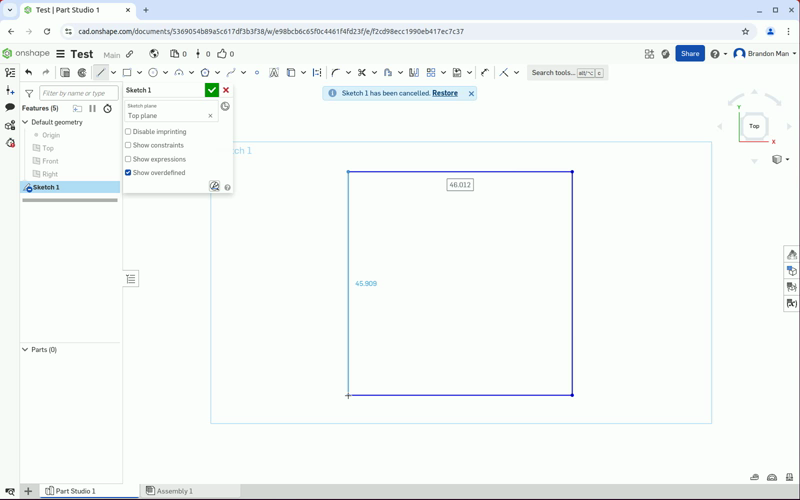
key_up(shift)
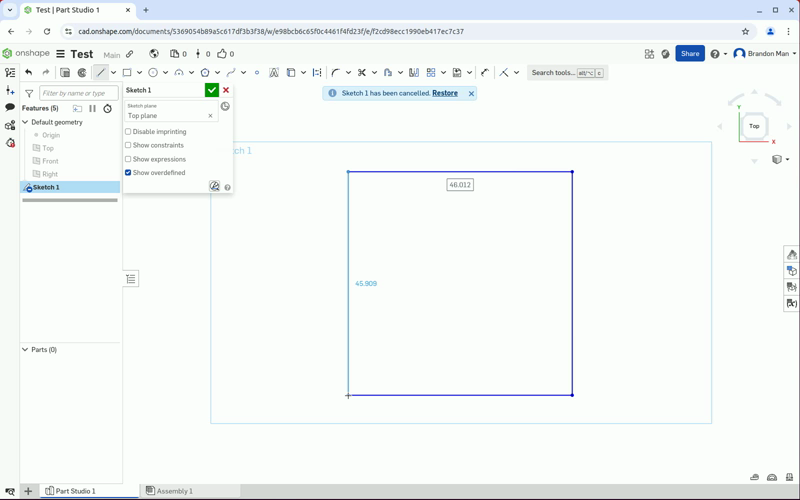
click(348, 395)
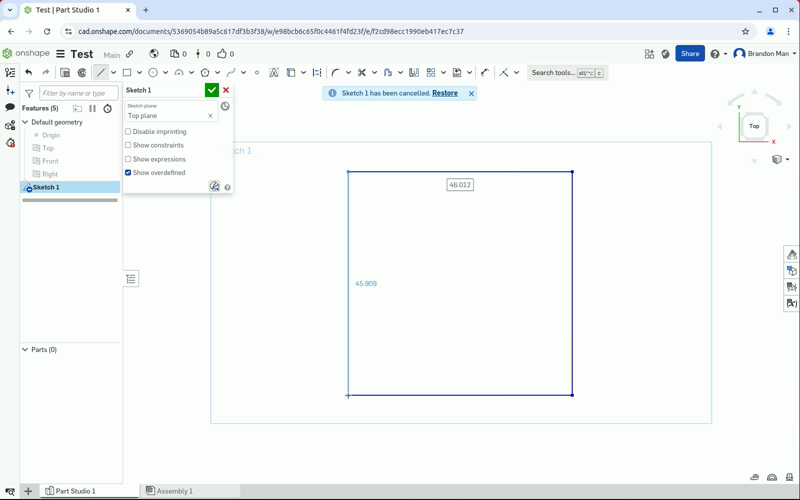
key(esc)
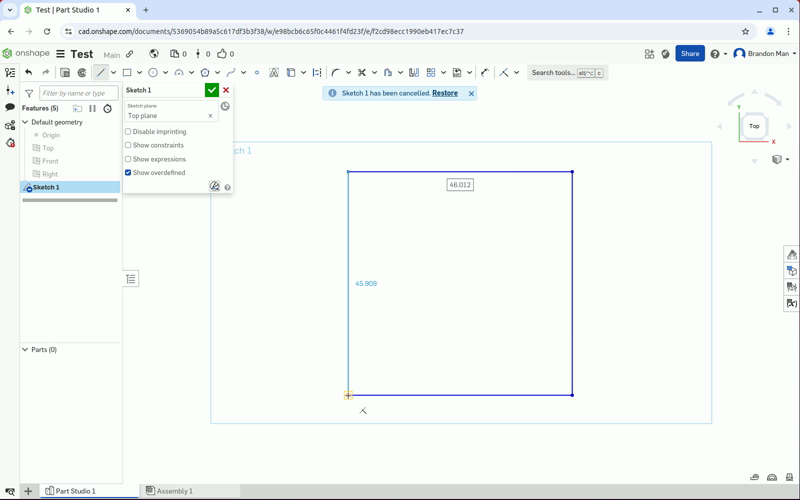
key(c)
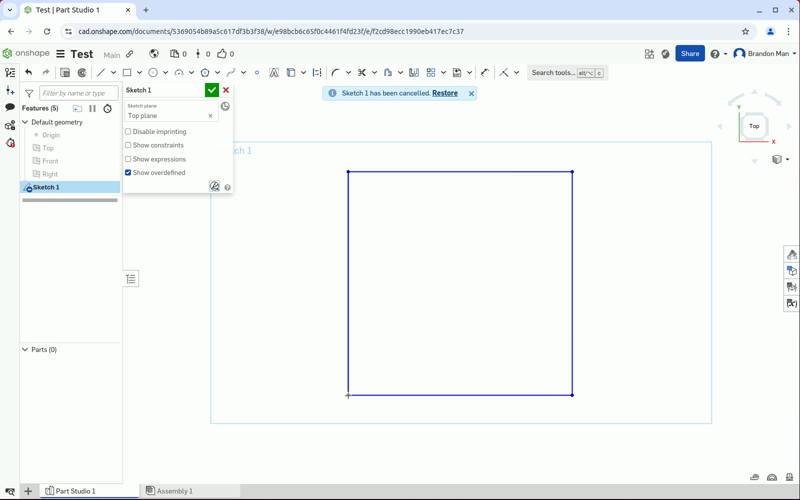
key_down(shift)
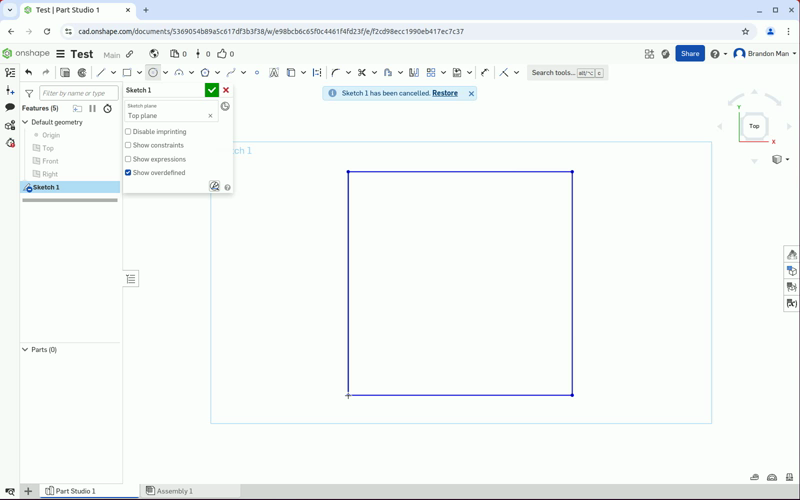
mouse_move(461, 282)
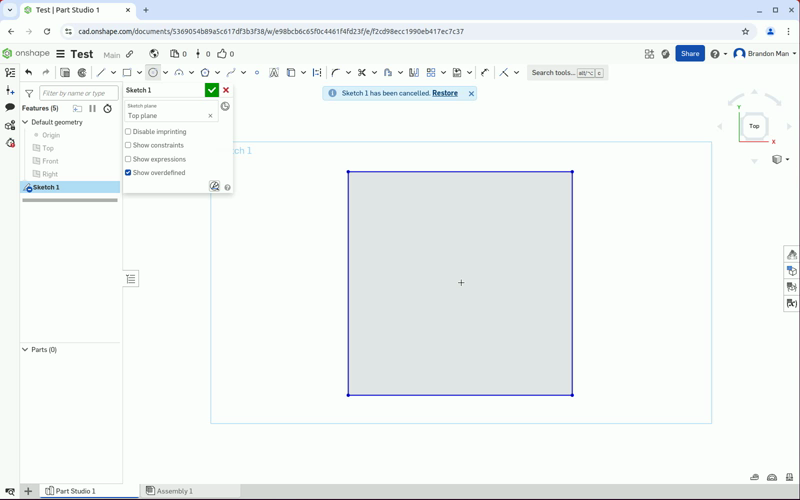
click(461, 282)
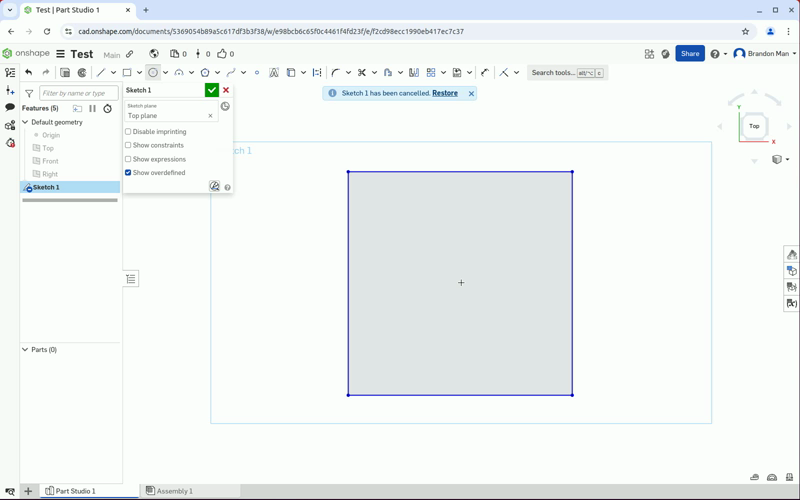
key_up(shift)
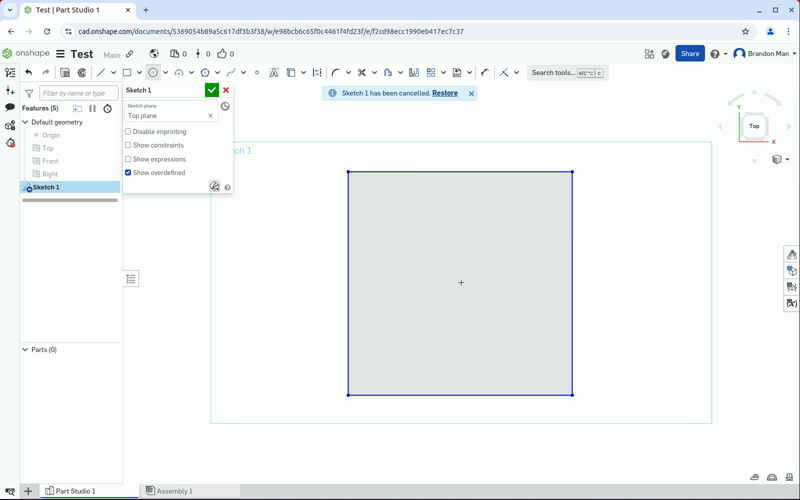
mouse_move(470, 282)
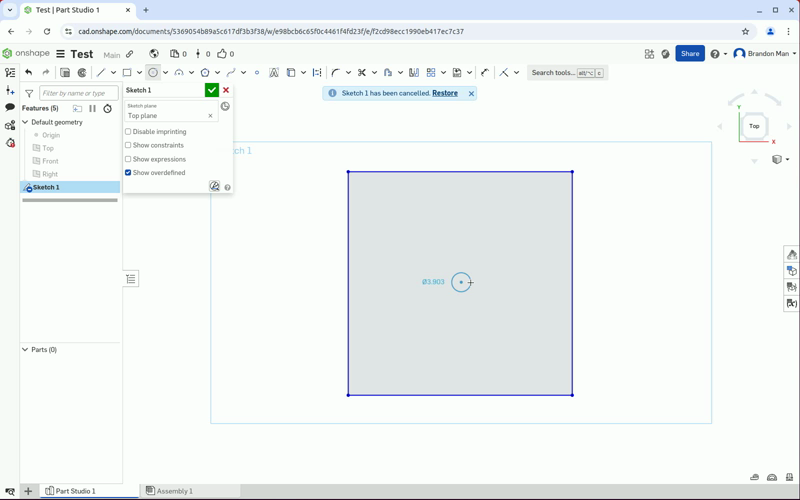
click(470, 282)
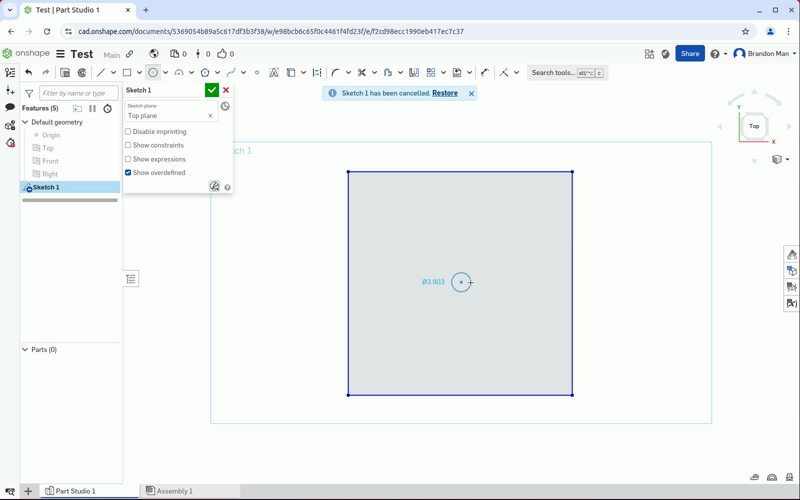
key(esc)
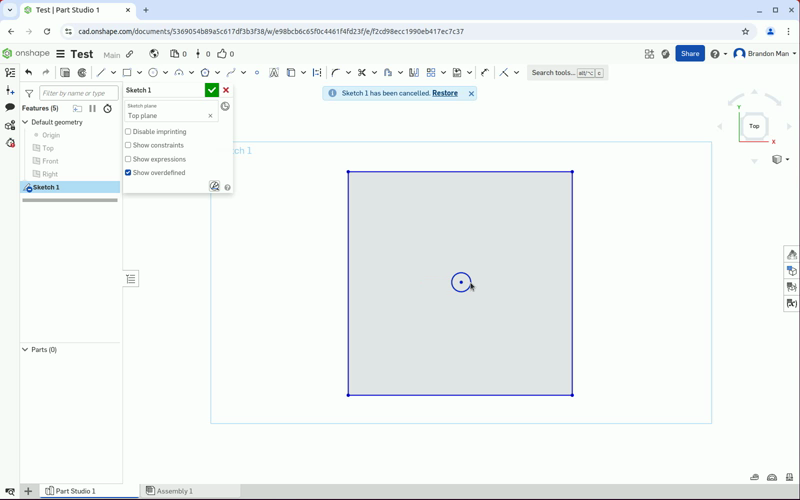
mouse_move(389, 346)
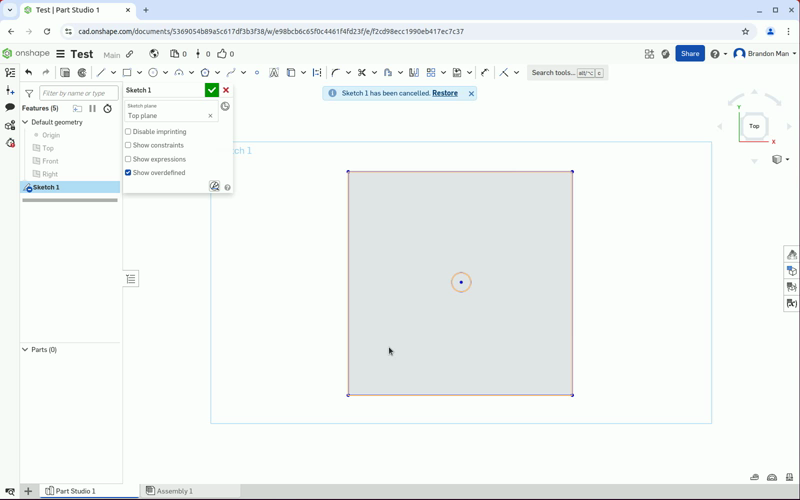
click(389, 346)
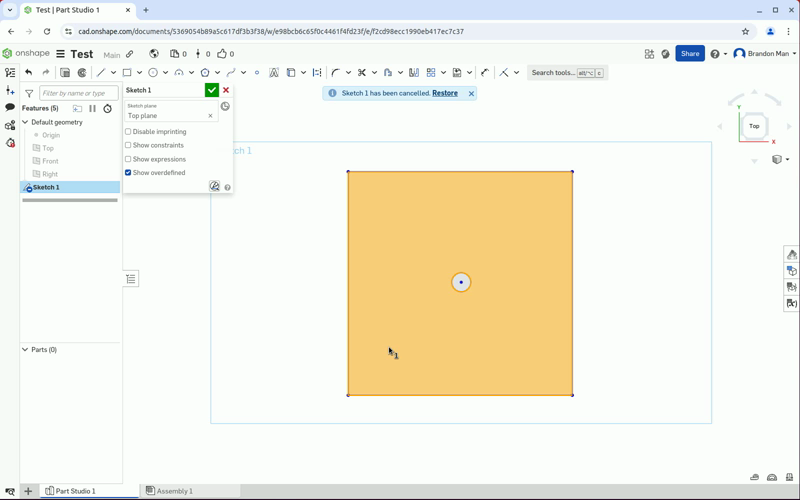
mouse_move(73, 352)
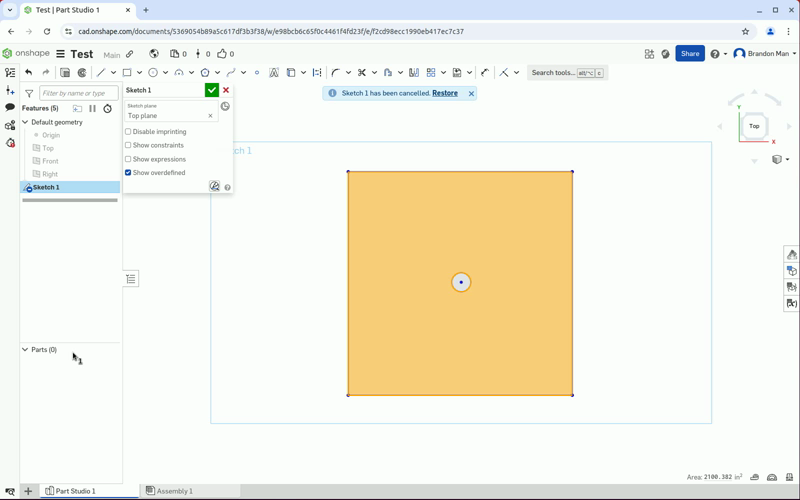
key(shift+y)
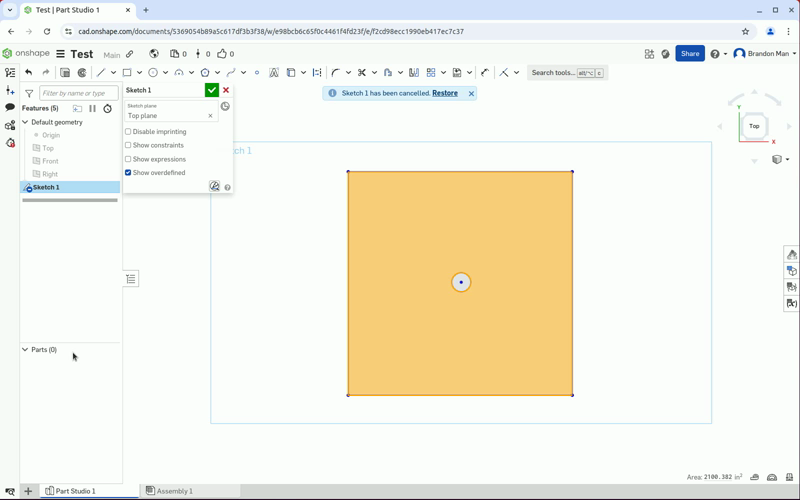
key(shift+e)
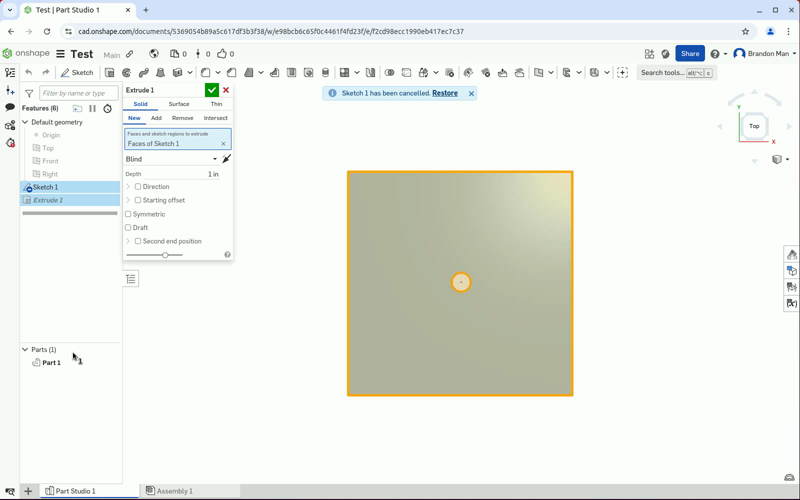
mouse_move(143, 106)
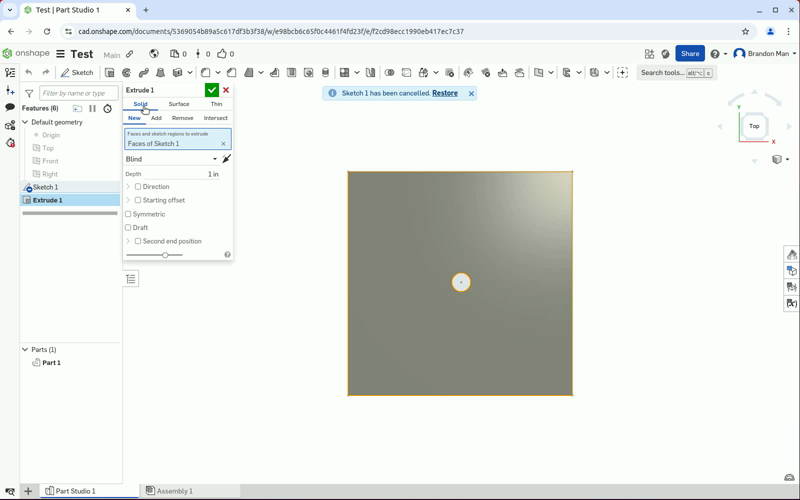
click(143, 106)
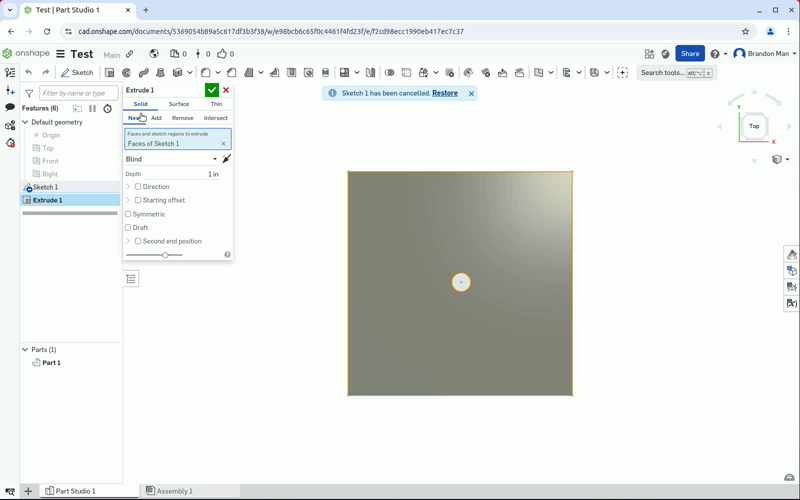
mouse_move(137, 120)
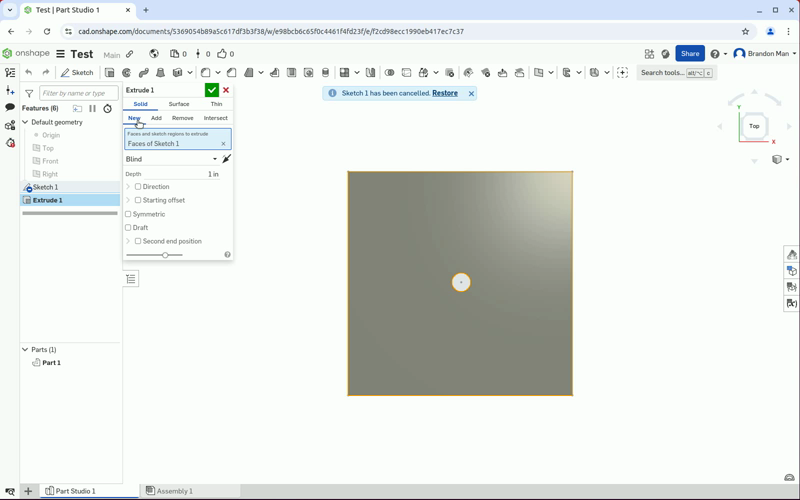
click(137, 120)
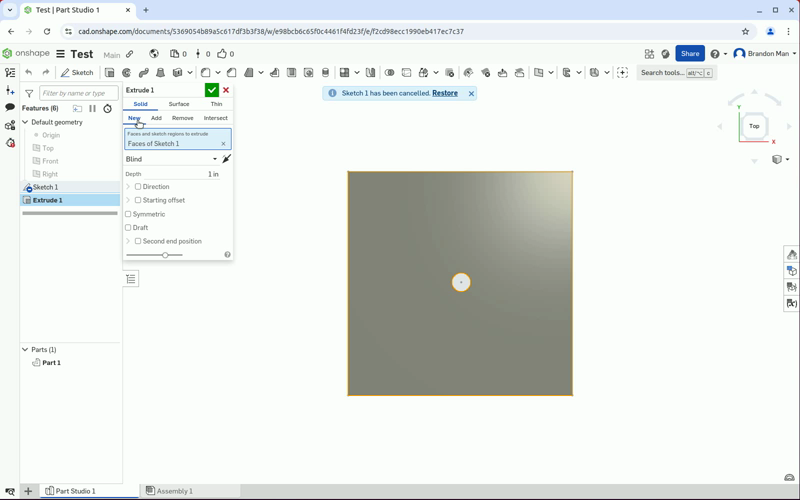
key(tab, 4)
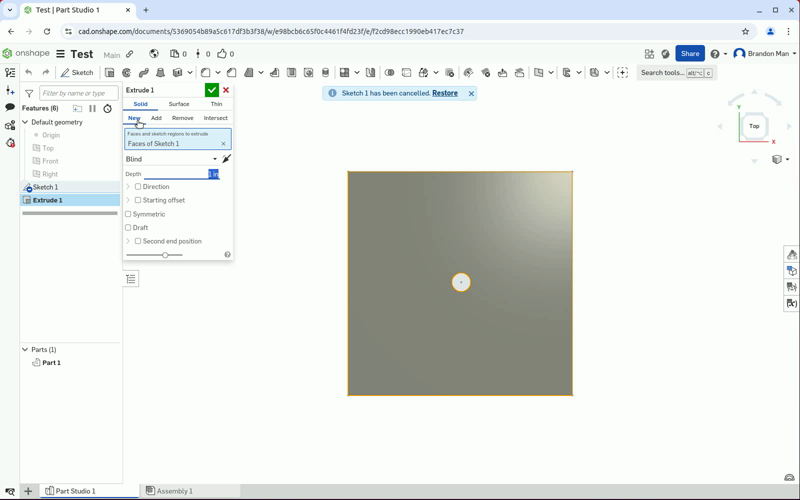
text(1.685)
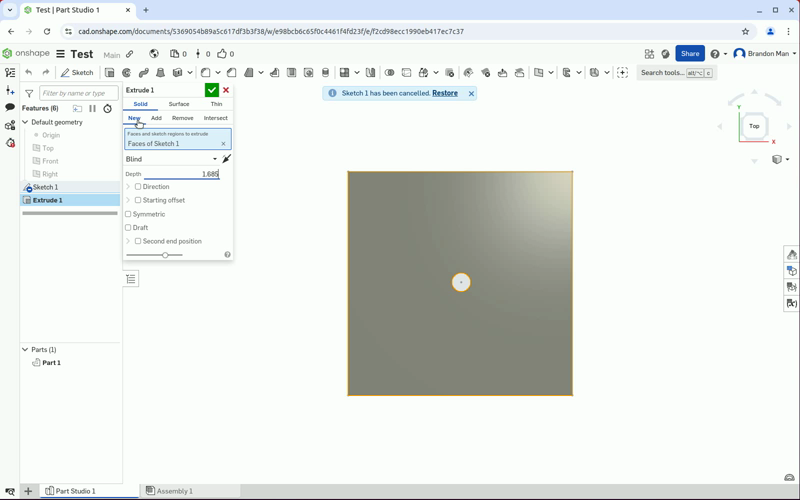
key(enter)
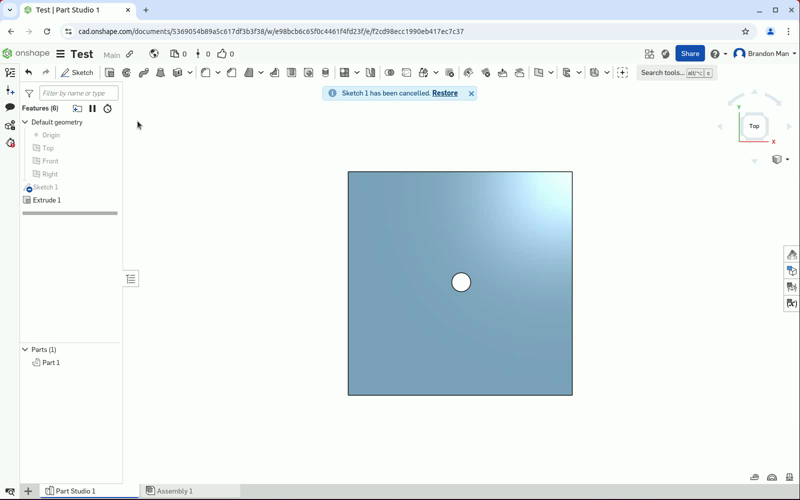
key(shift+h)
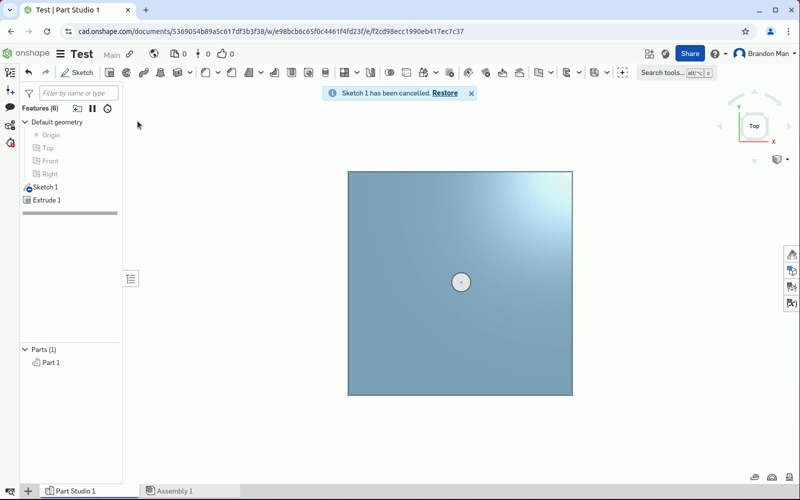
key(shift+h)
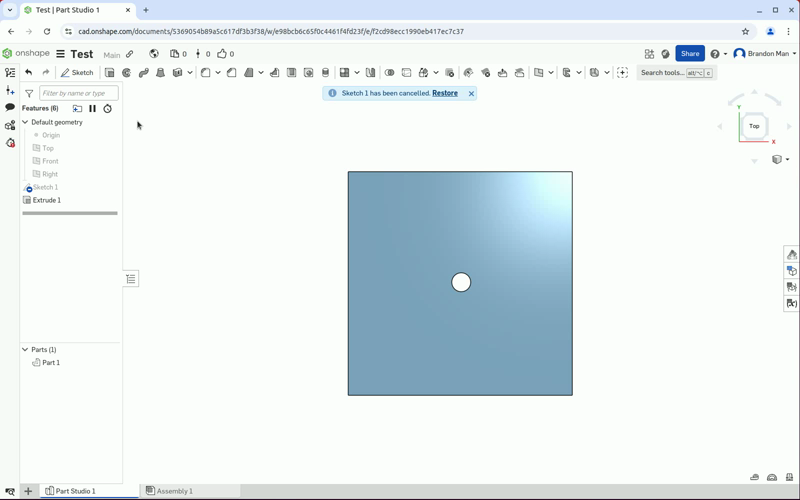
mouse_move(73, 189)
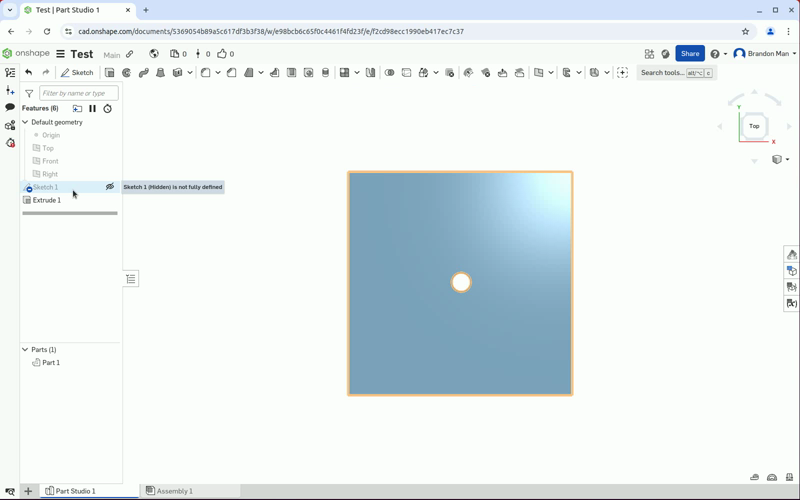
click(73, 189)
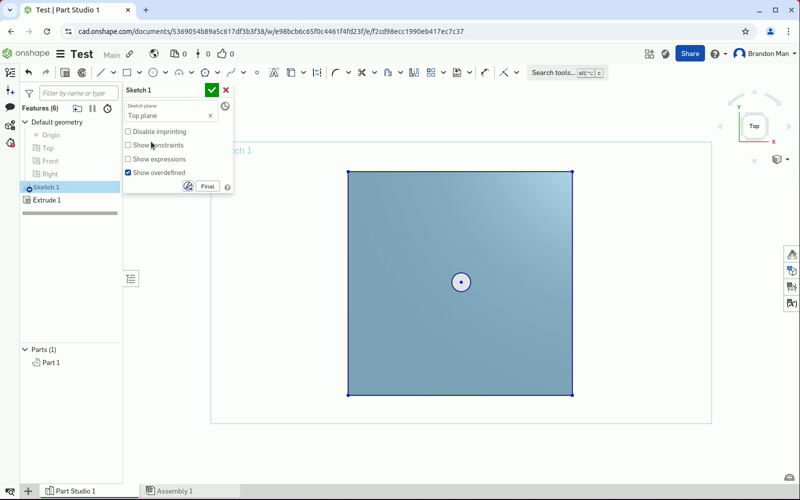
mouse_move(229, 92)
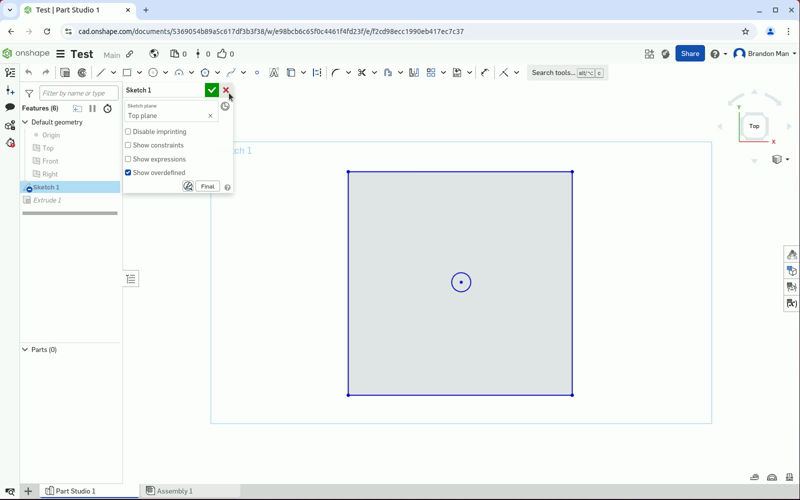
click(229, 92)
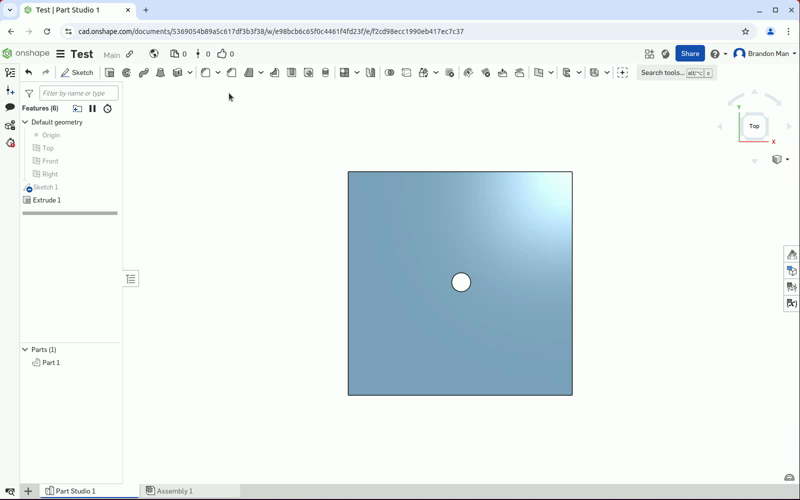
mouse_move(541, 75)
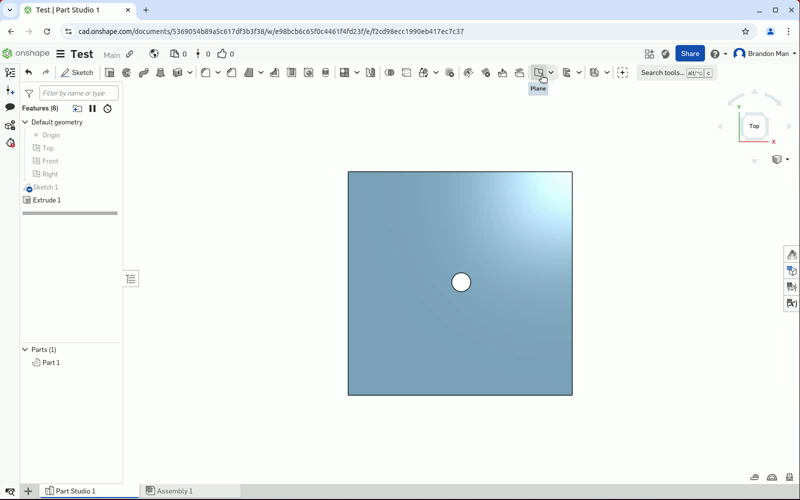
click(541, 75)
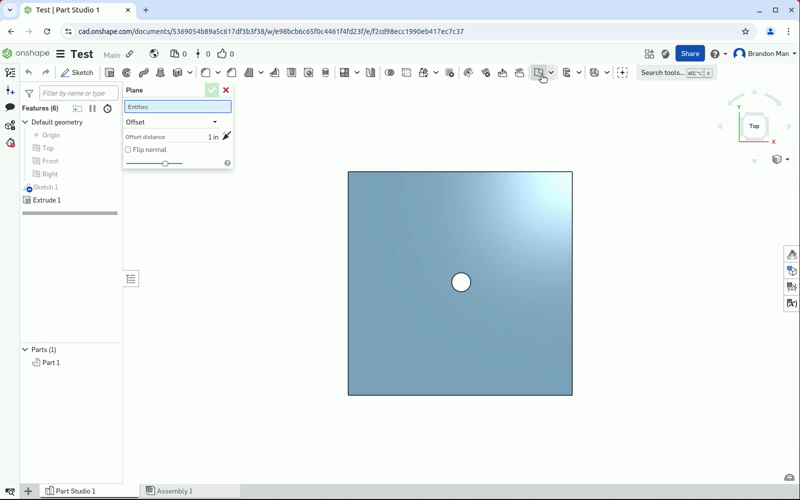
mouse_move(73, 150)
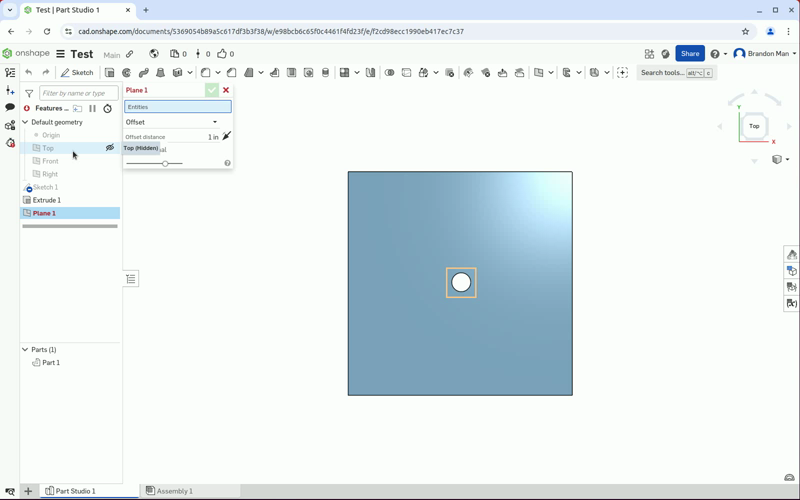
click(73, 150)
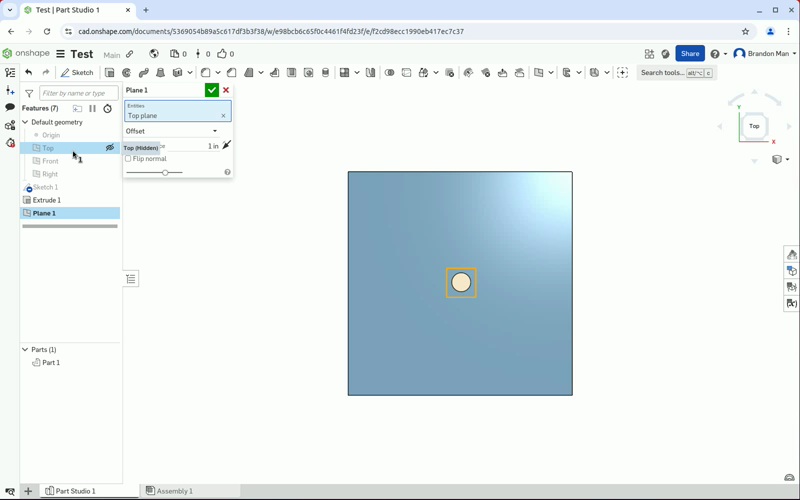
key(tab, 2)
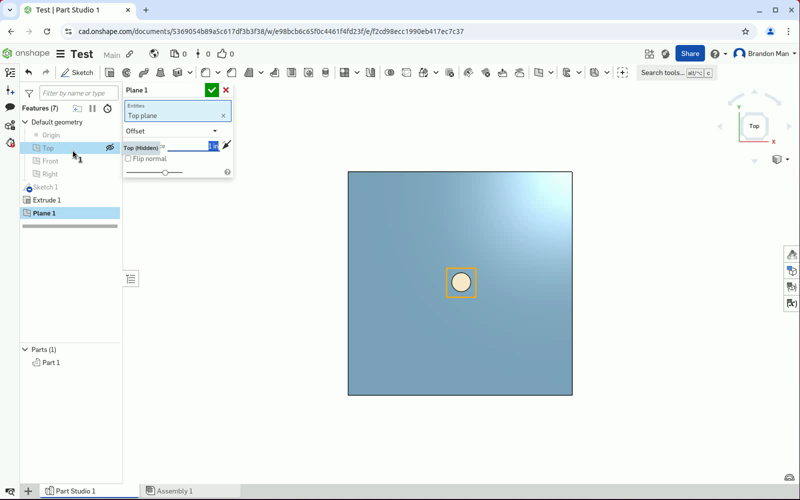
text(1.695)
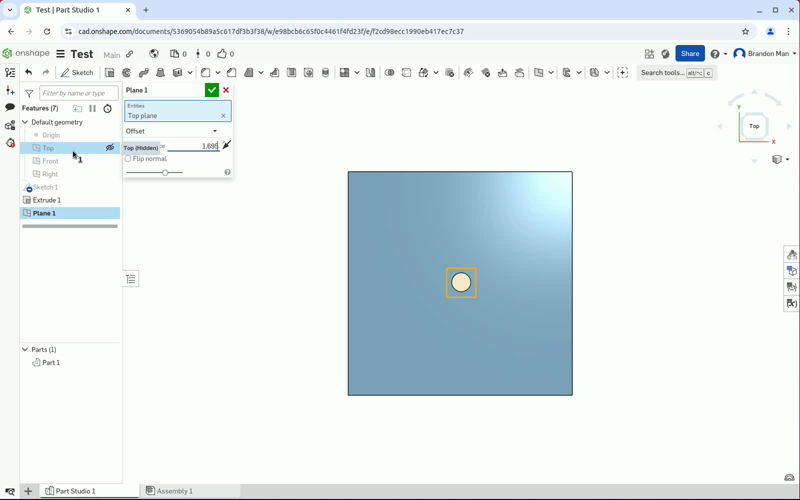
key(enter, 2)
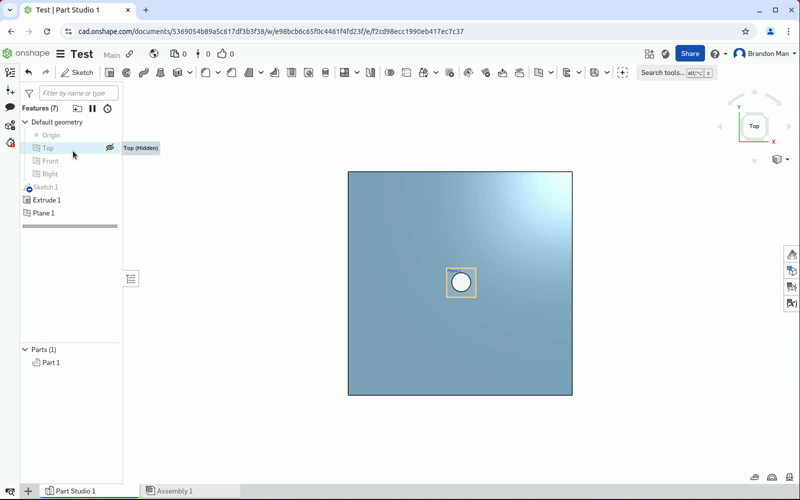
key(shift+s)
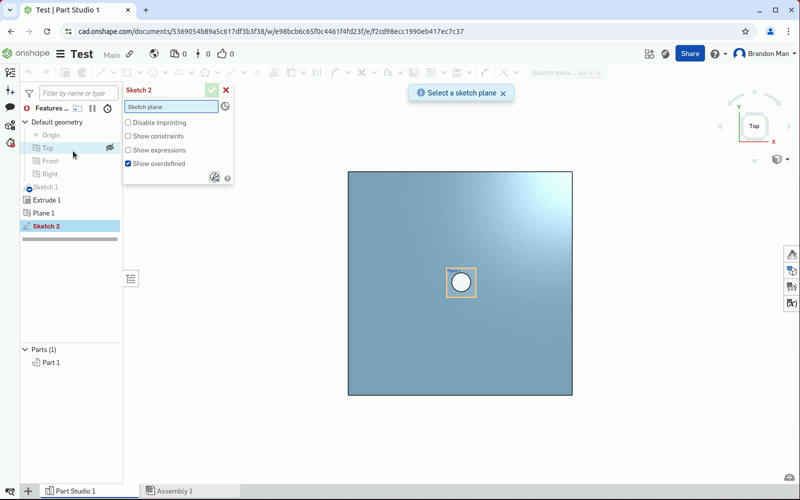
mouse_move(73, 215)
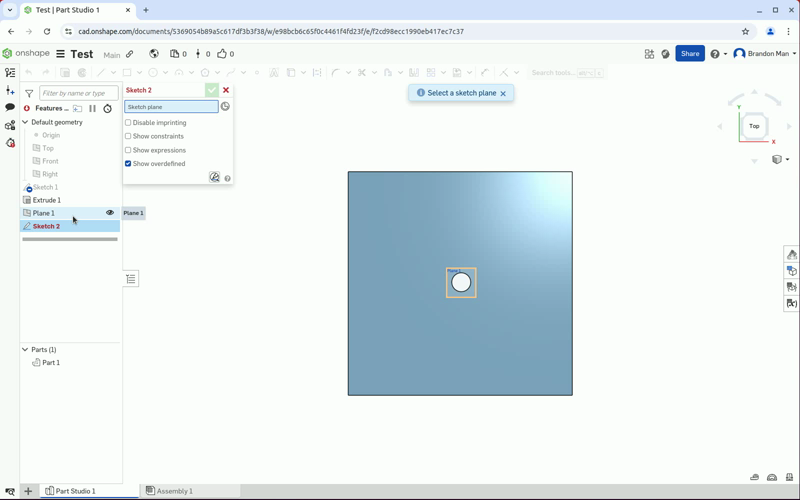
click(73, 215)
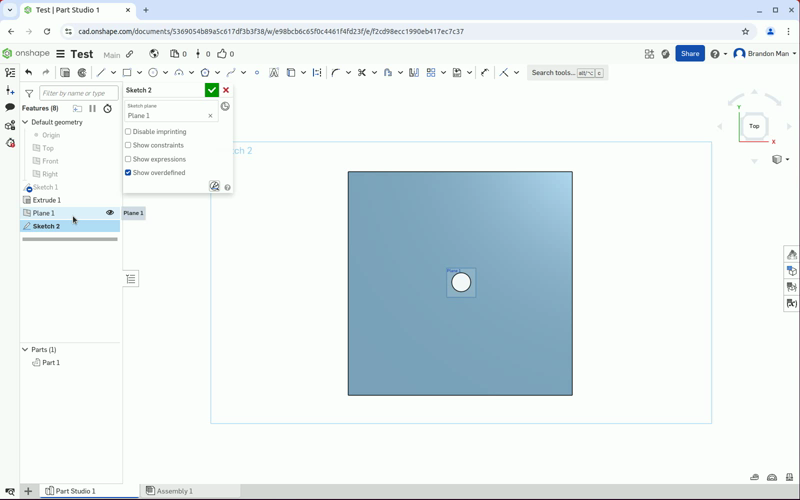
mouse_move(73, 352)
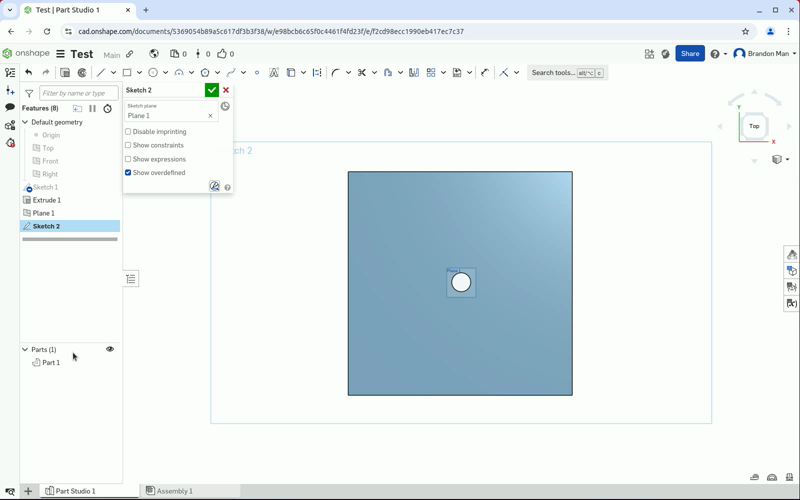
key(y)
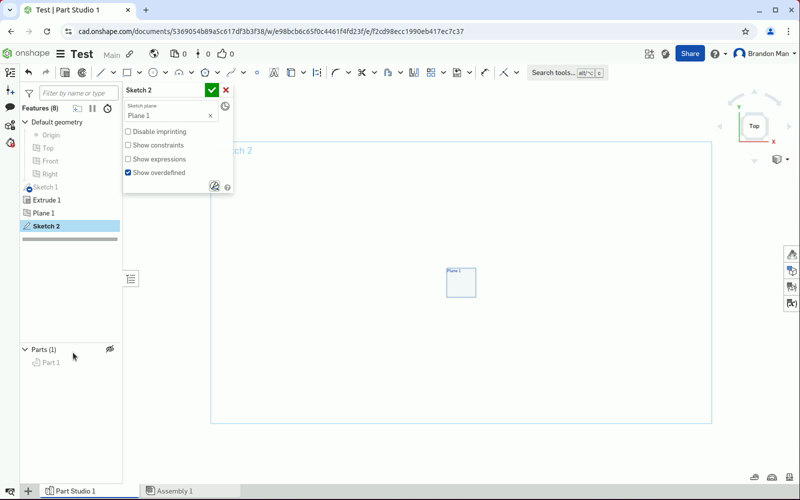
key(c)
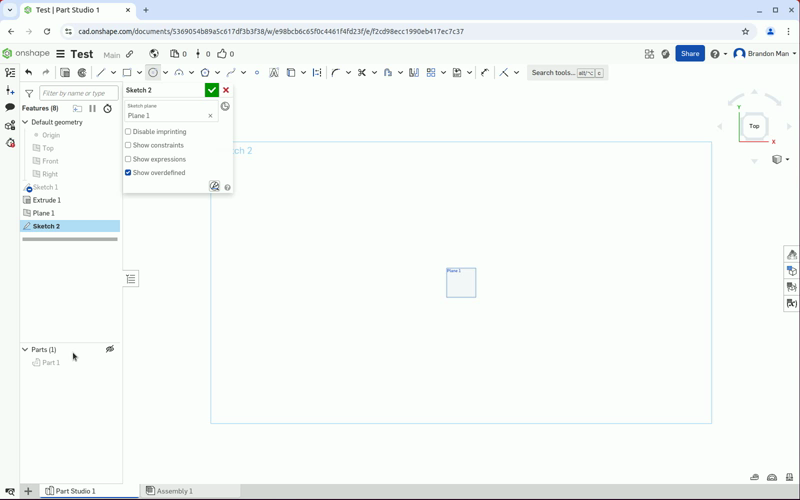
key_down(shift)
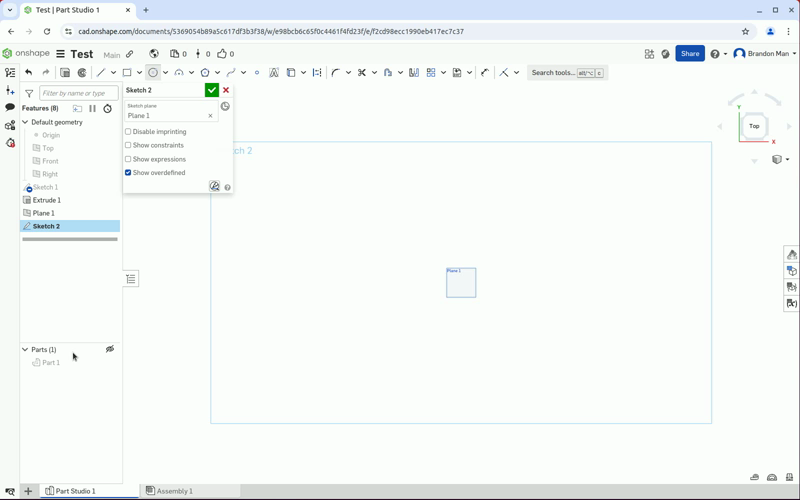
mouse_move(461, 282)
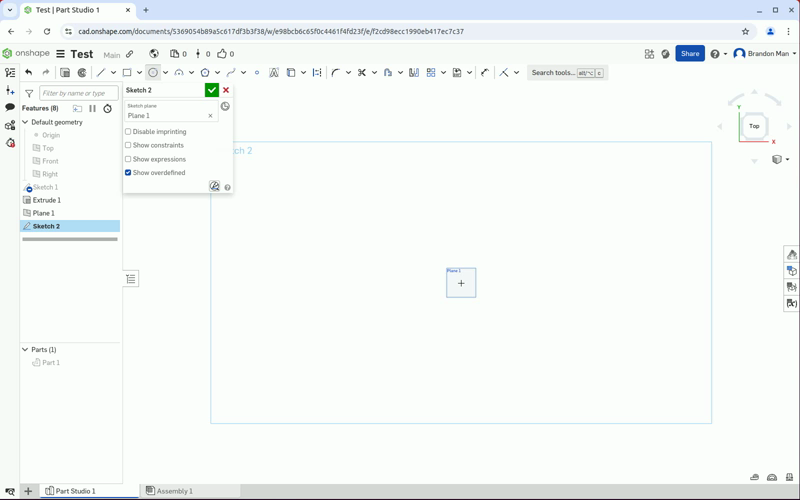
click(461, 282)
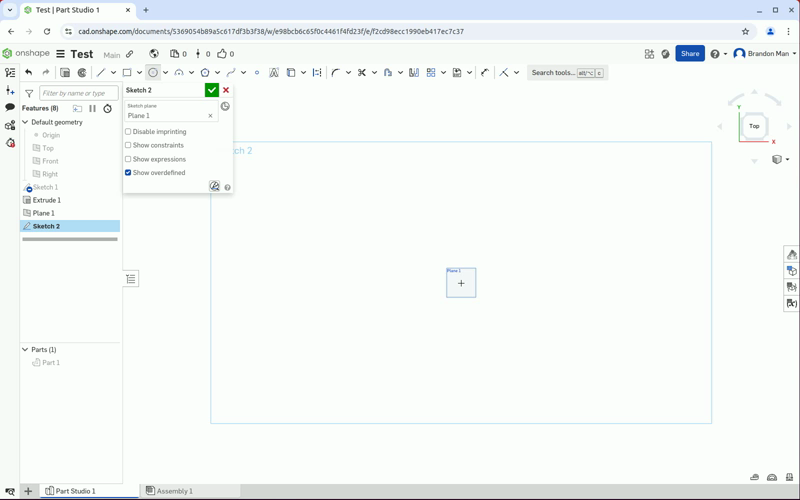
key_up(shift)
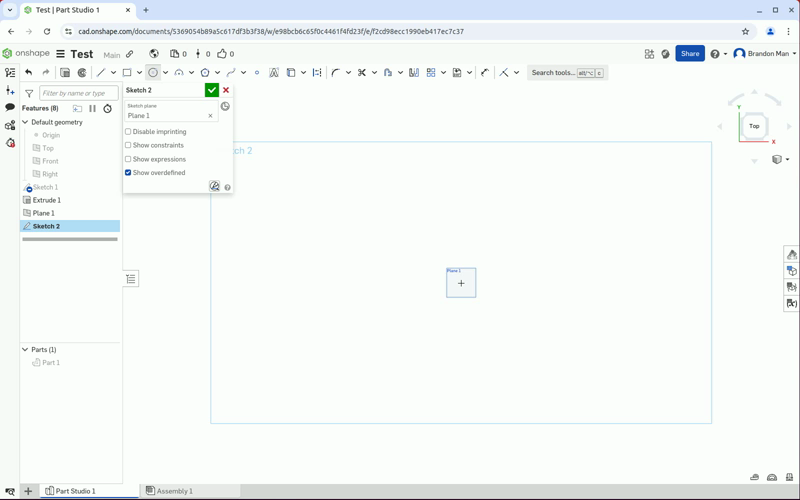
mouse_move(546, 282)
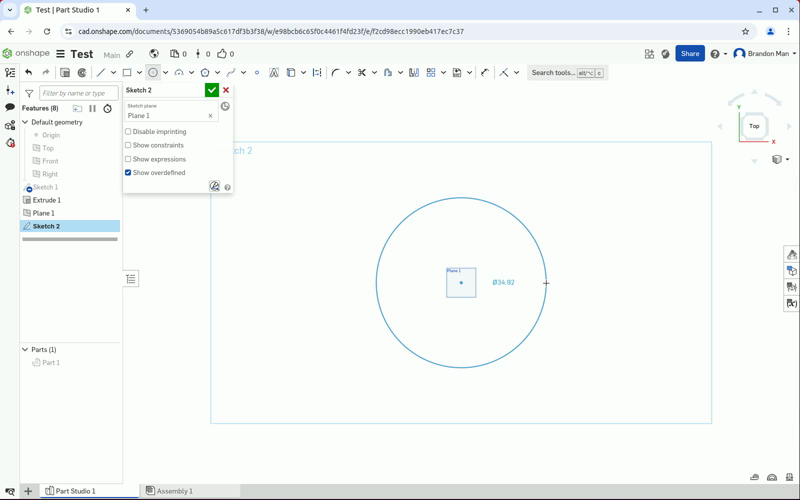
click(546, 282)
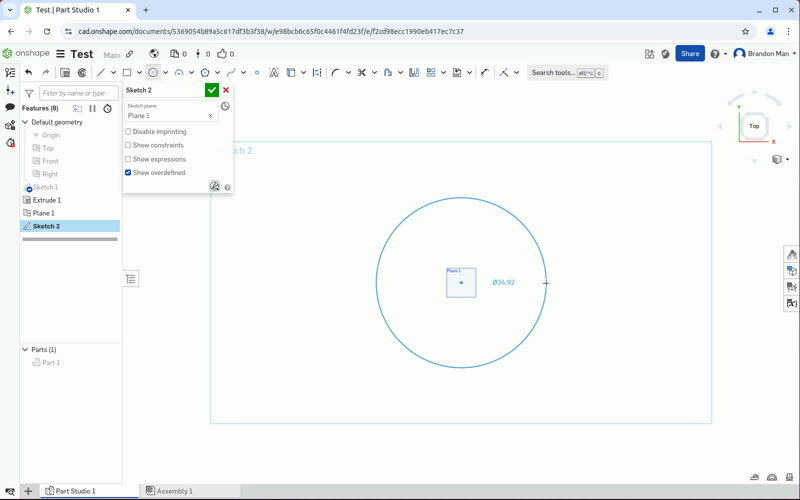
key(esc)
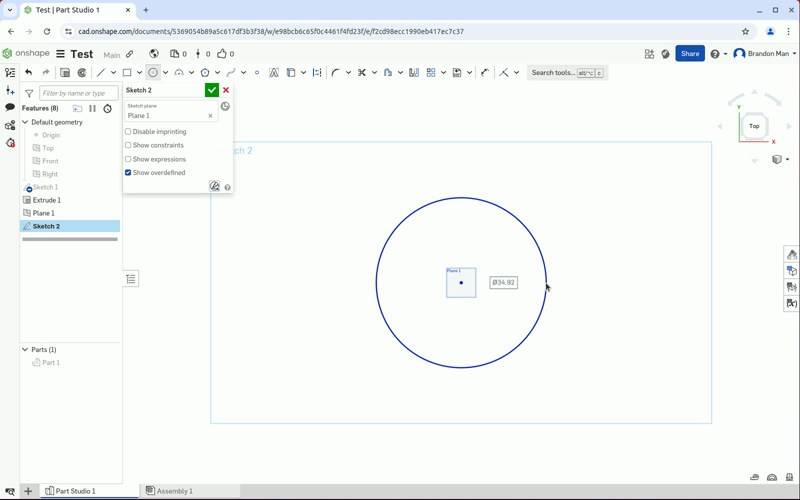
key(c)
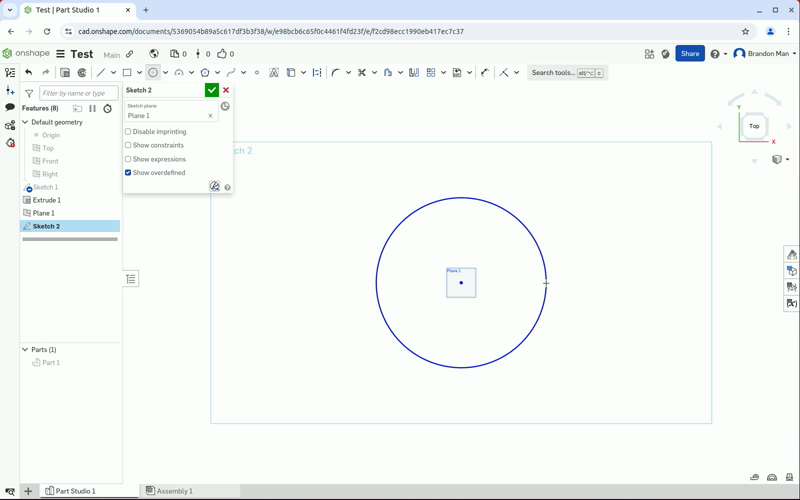
key_down(shift)
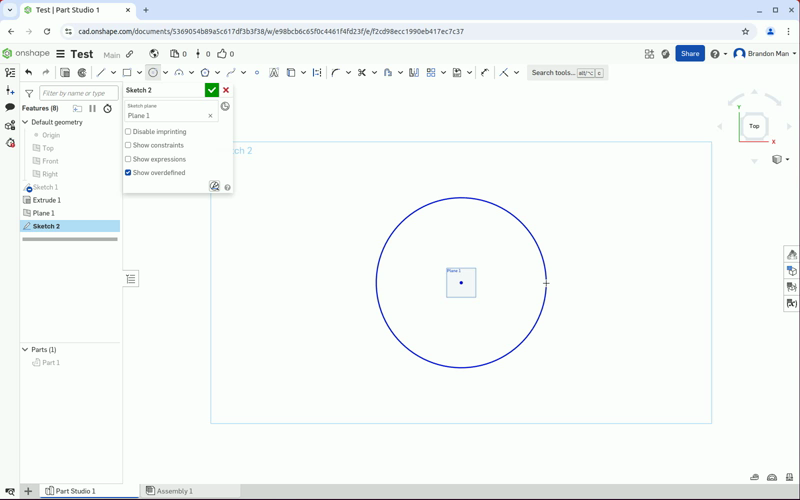
mouse_move(461, 282)
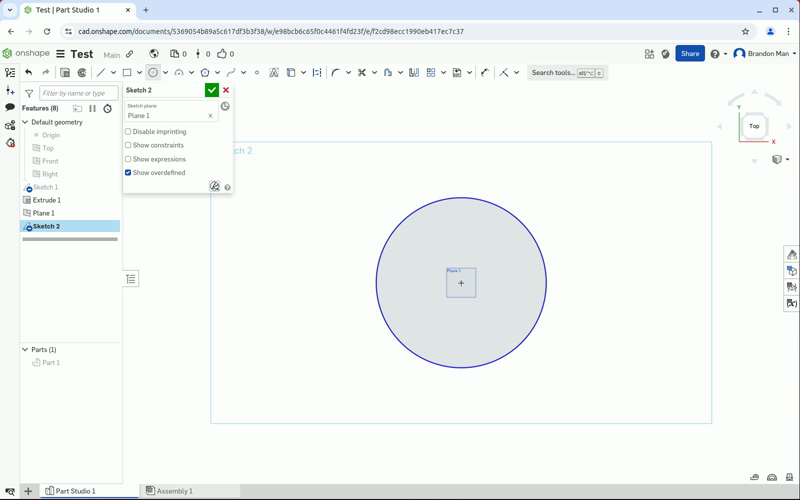
click(461, 282)
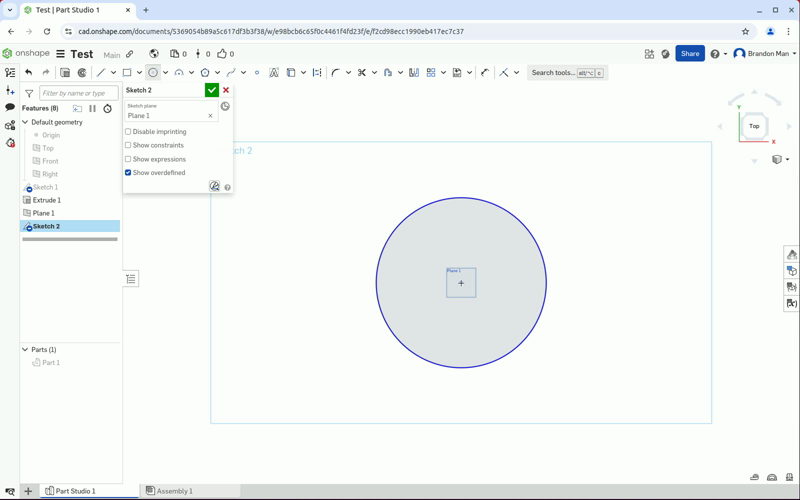
key_up(shift)
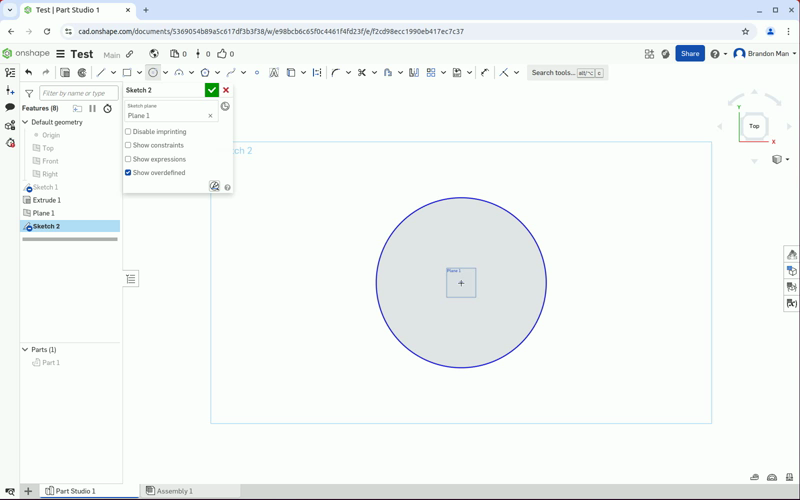
mouse_move(470, 282)
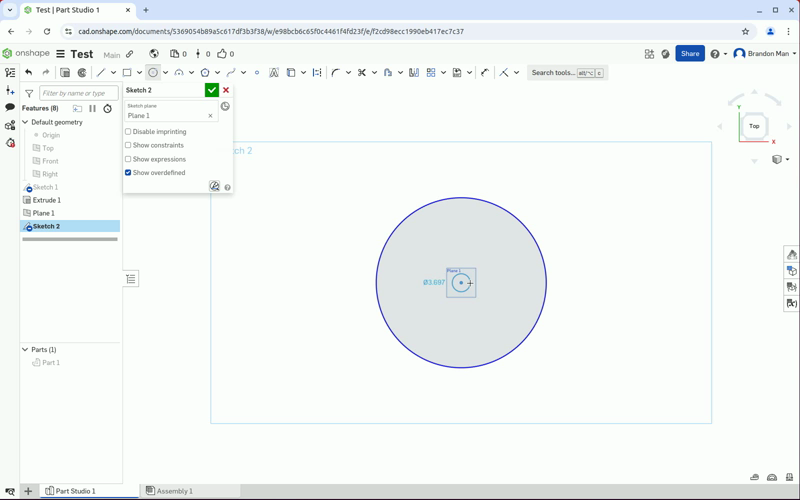
click(470, 282)
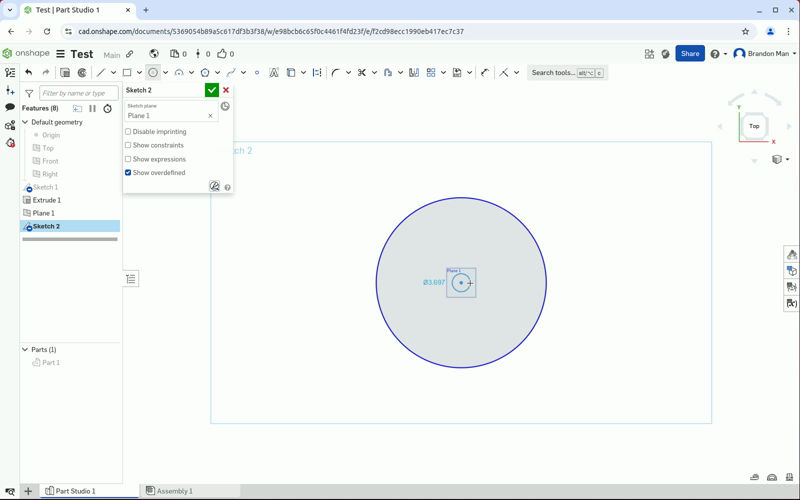
key(esc)
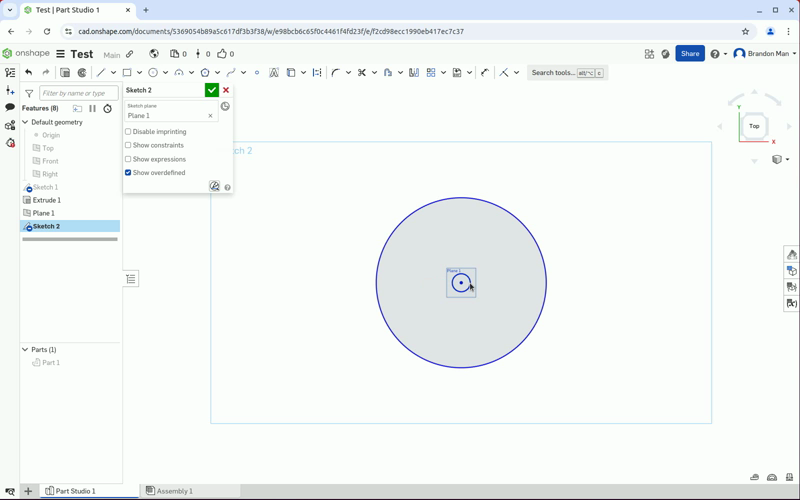
mouse_move(481, 251)
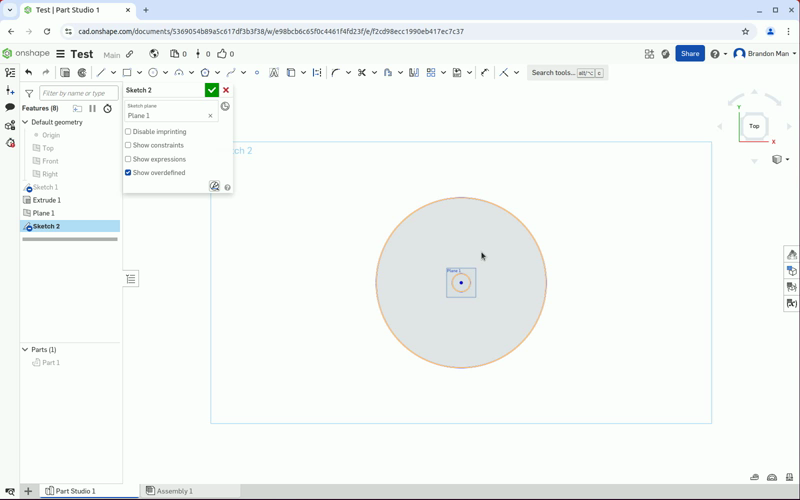
click(481, 251)
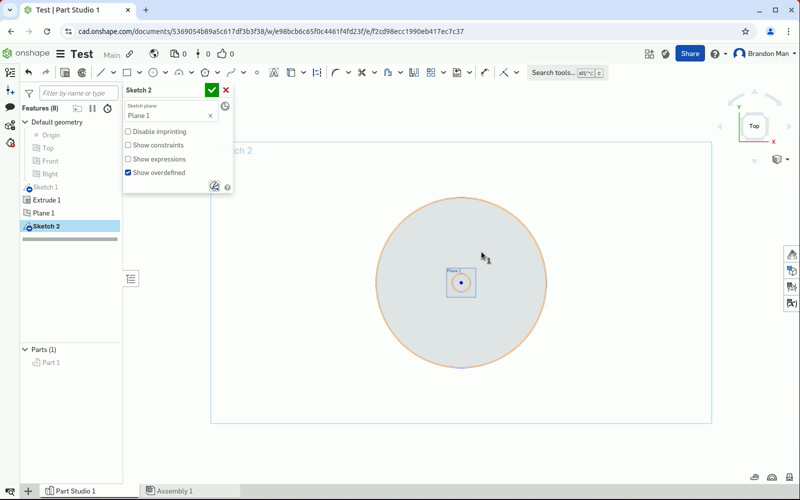
mouse_move(73, 352)
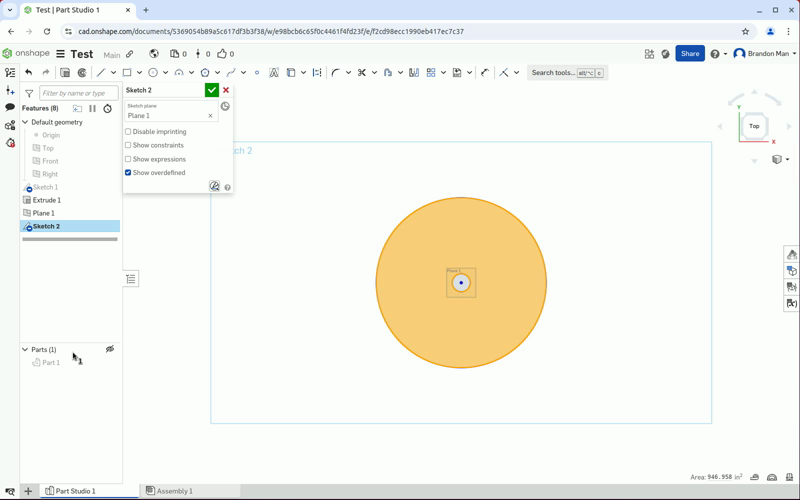
key(shift+y)
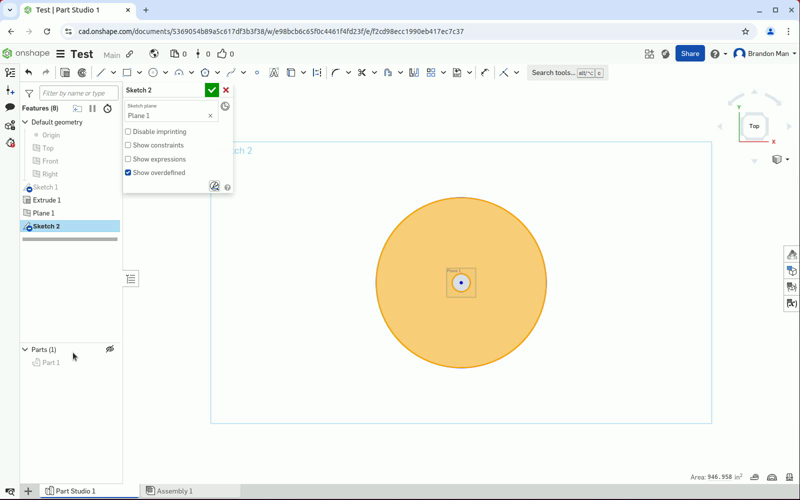
key(shift+e)
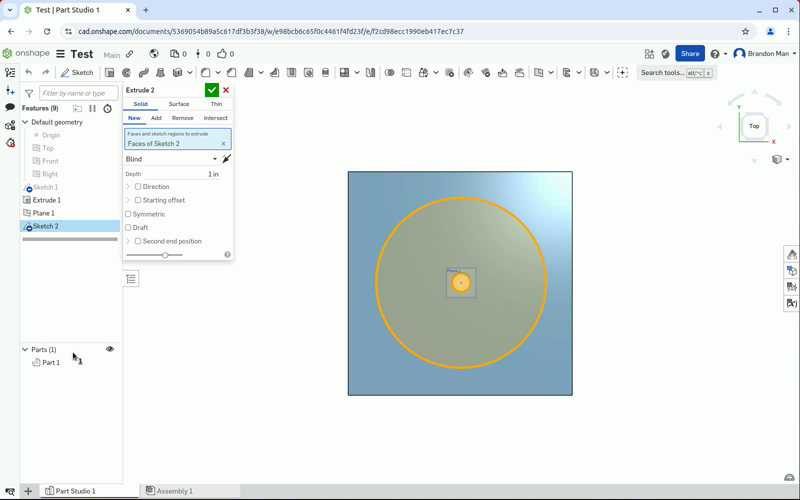
mouse_move(143, 106)
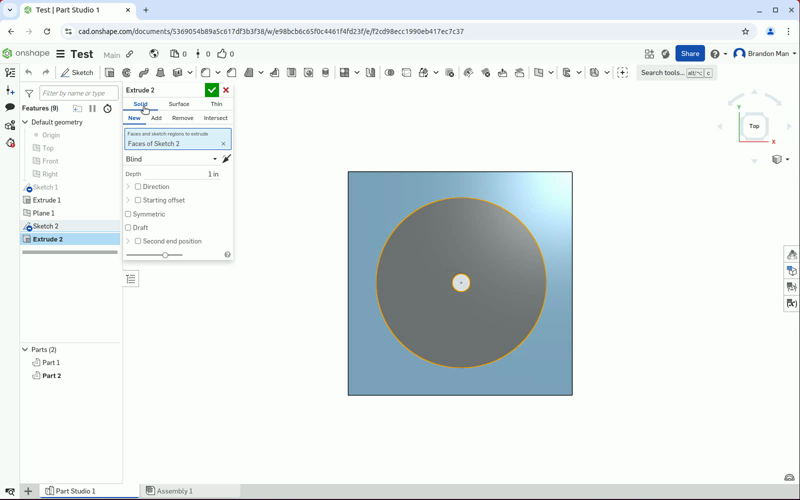
click(143, 106)
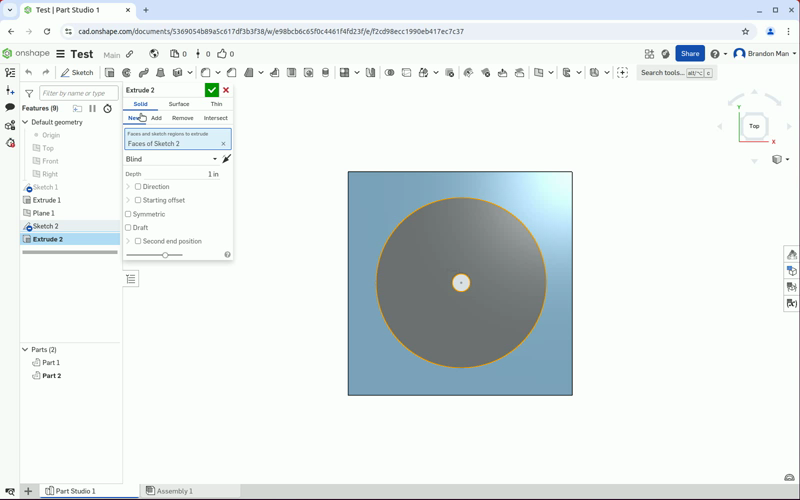
mouse_move(137, 120)
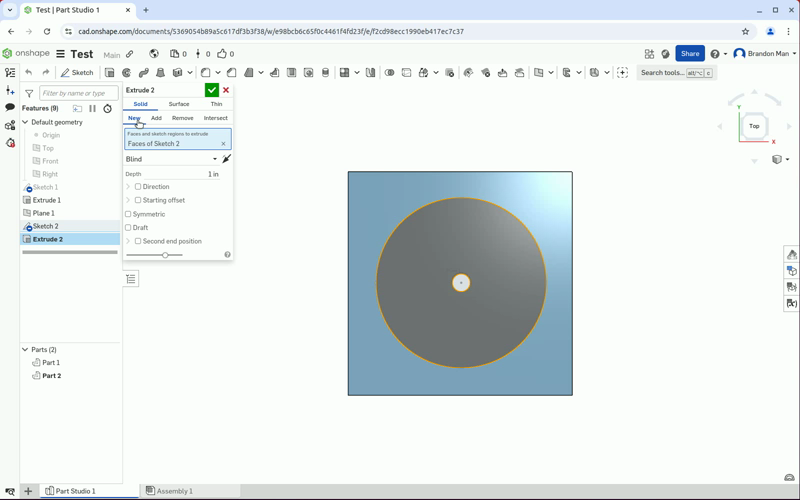
click(137, 120)
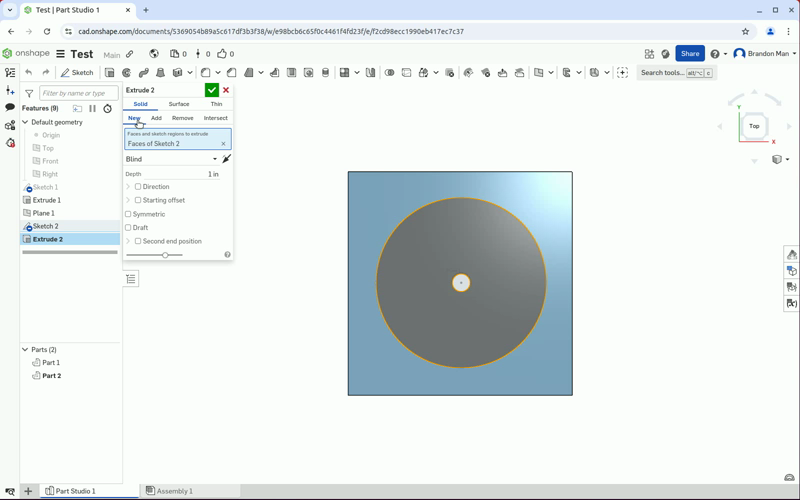
key(tab, 4)
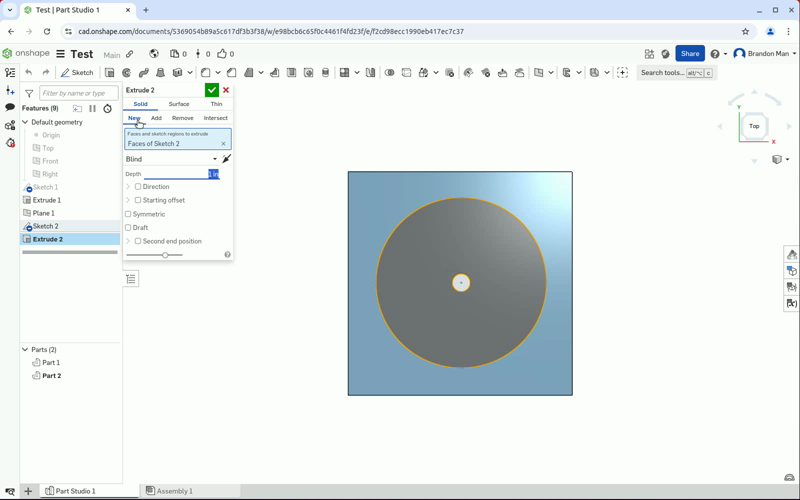
text(6.981)
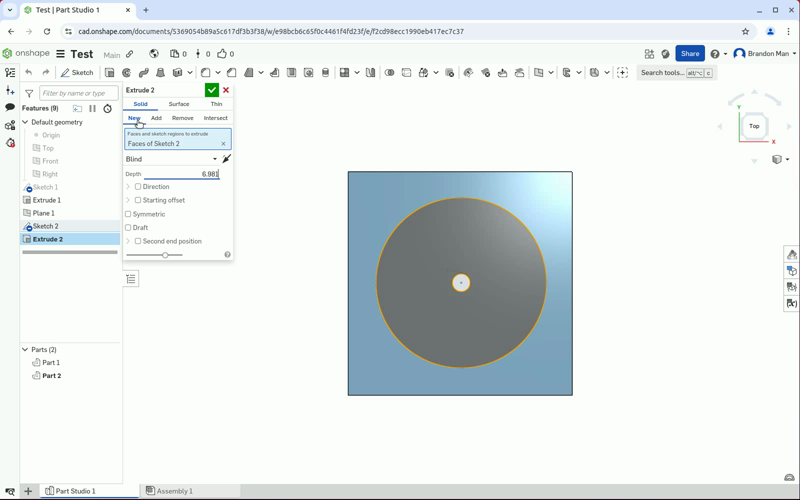
key(enter)
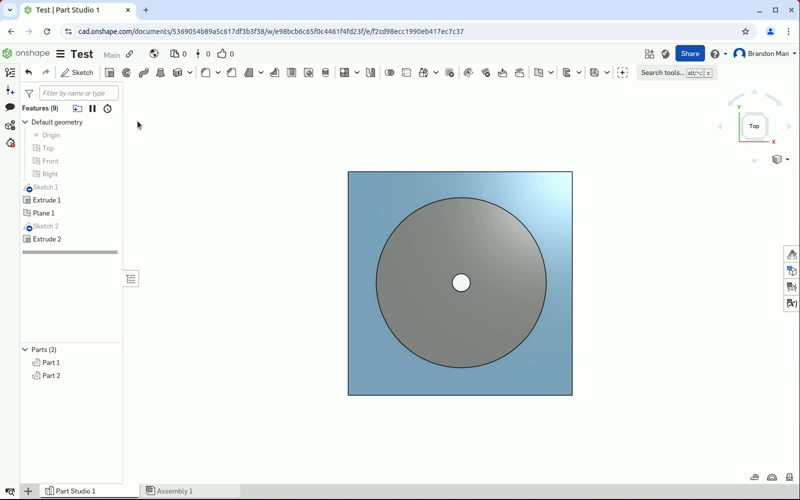
key(shift+h)
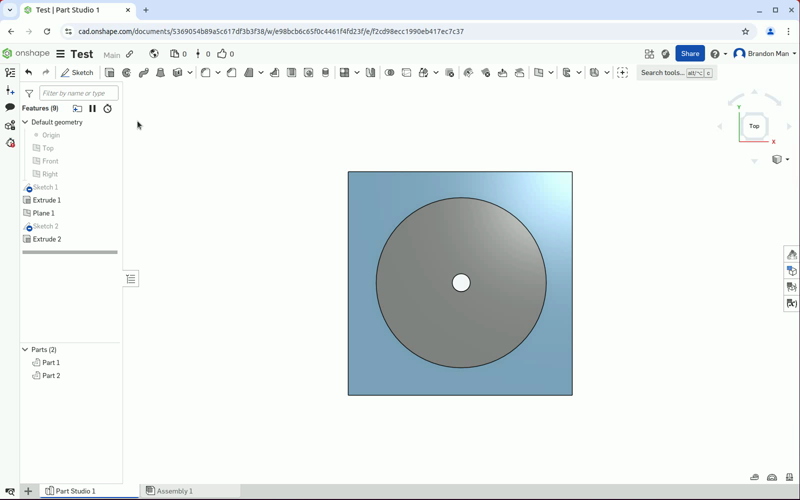
key(shift+h)
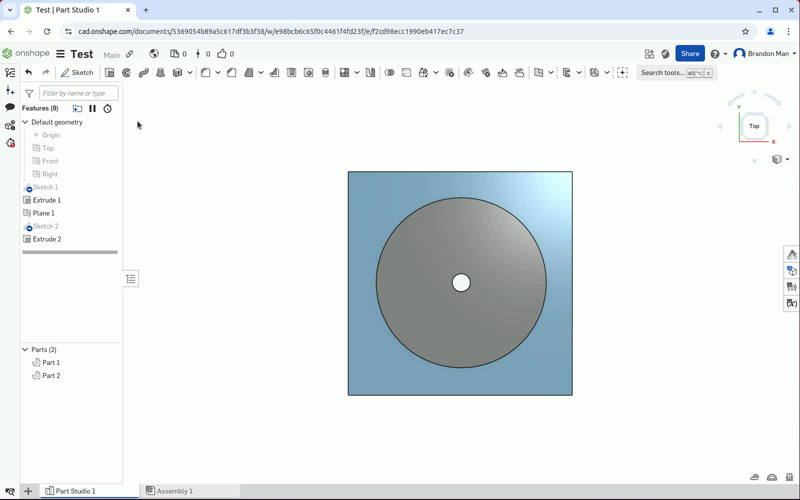
key(shift+7)
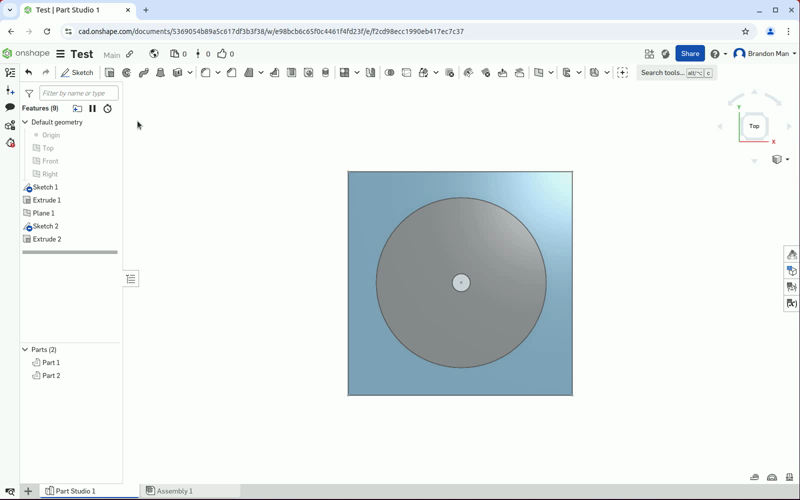
key(up, 3)
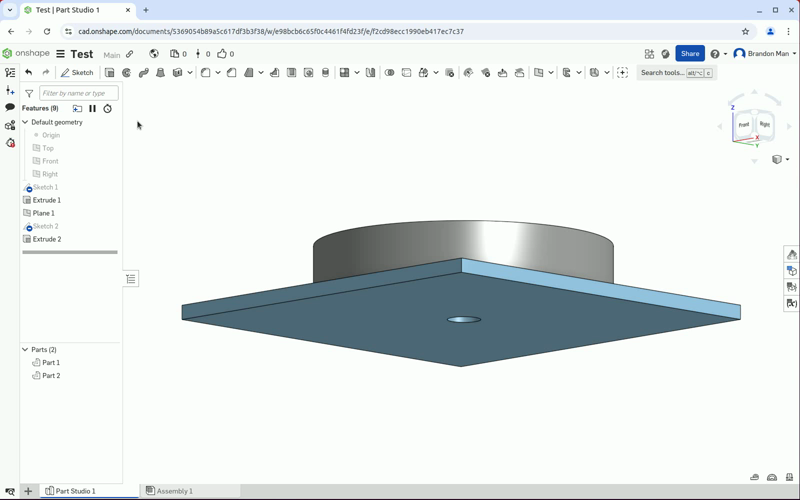
key(left, 3)
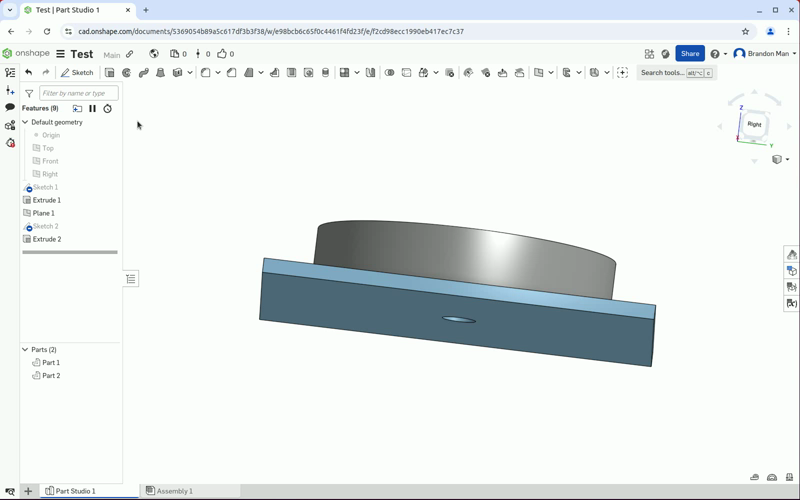
key(right, 3)
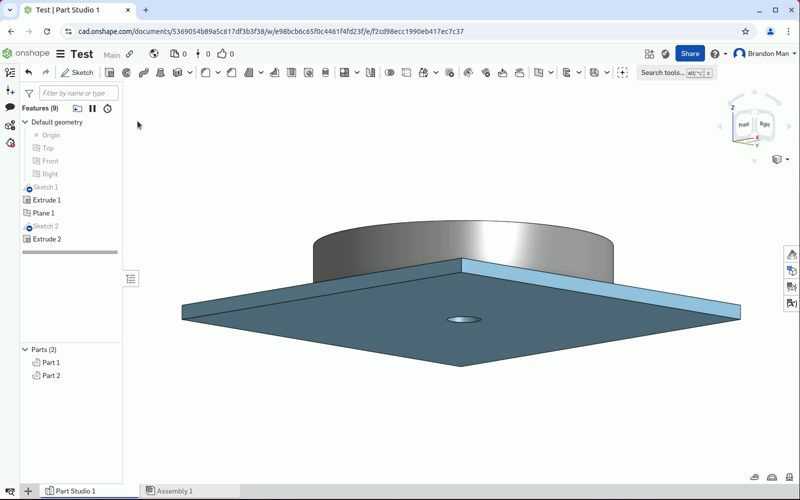
key(down, 3)
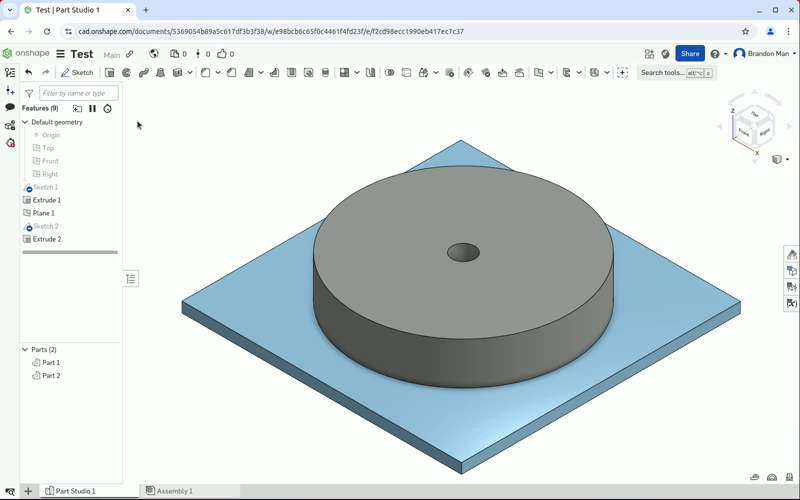
mouse_move(73, 189)
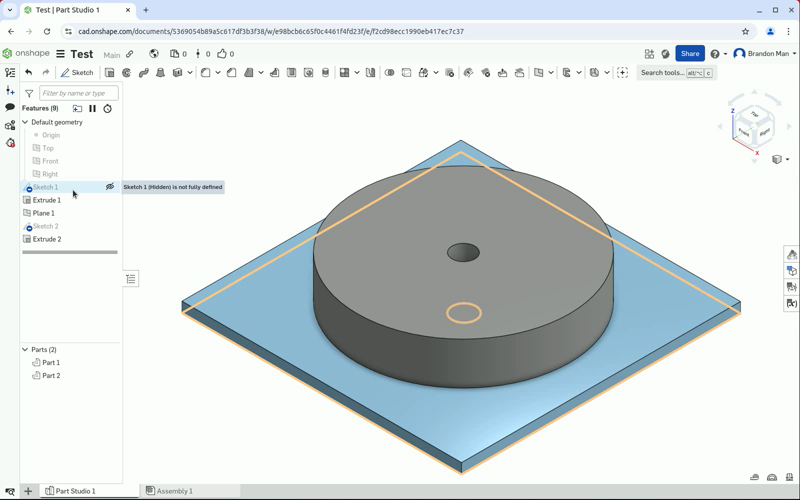
click(73, 189)